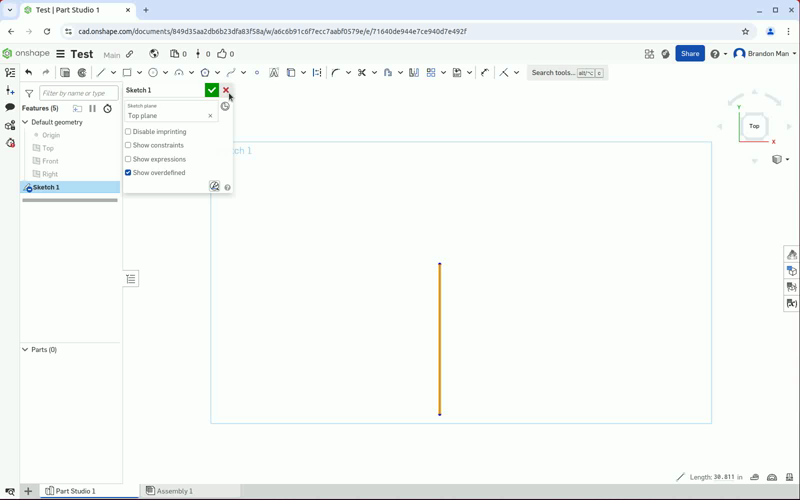
key(shift+h)
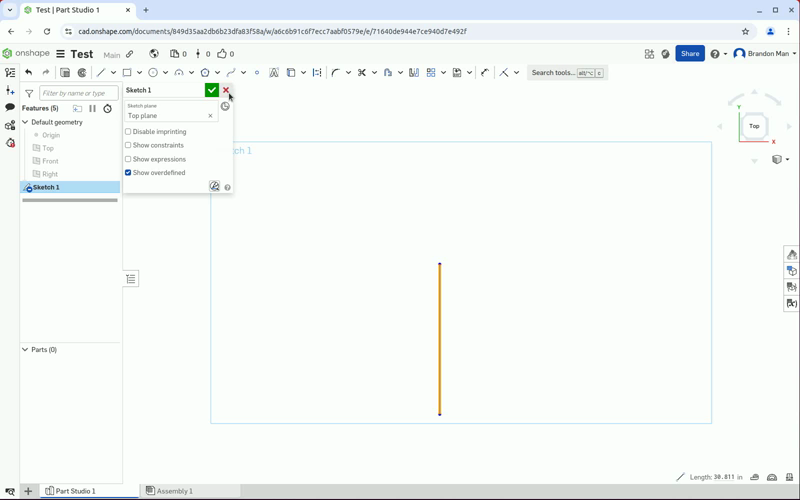
key(shift+s)
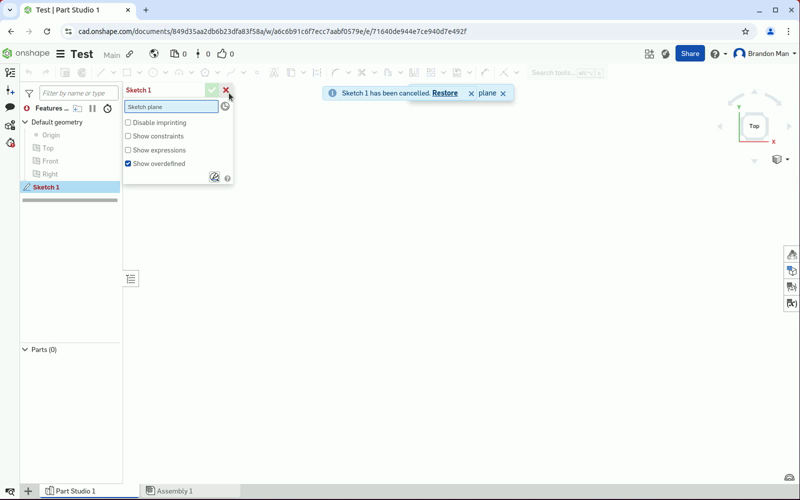
mouse_move(73, 150)
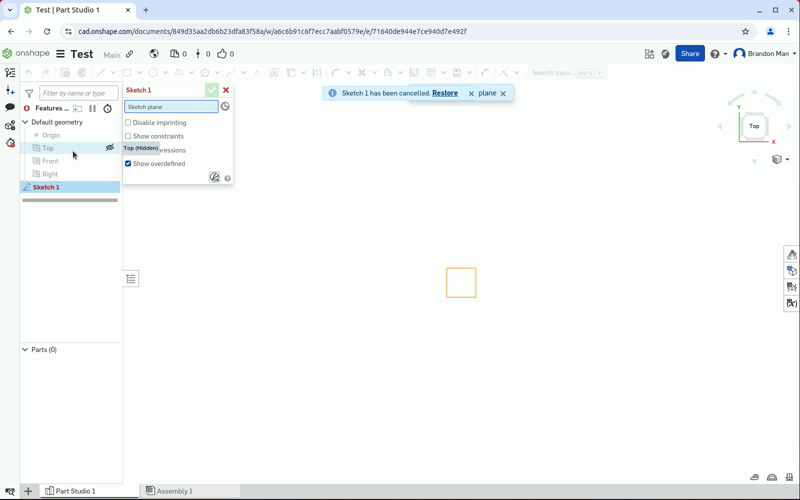
click(73, 150)
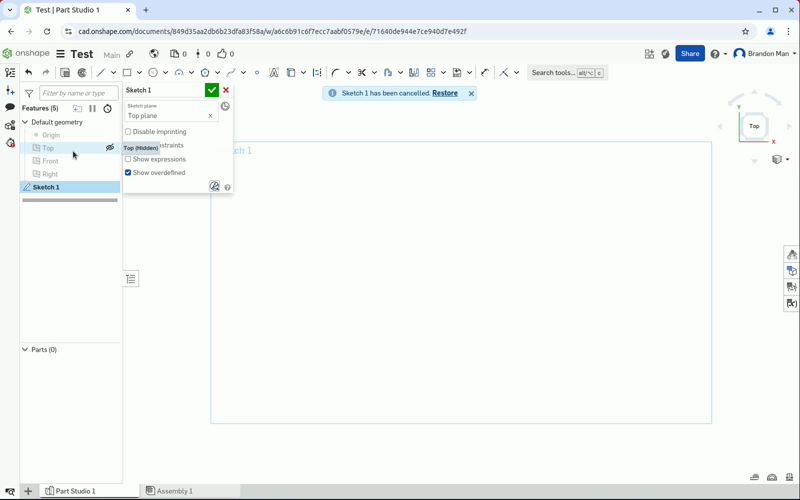
mouse_move(73, 352)
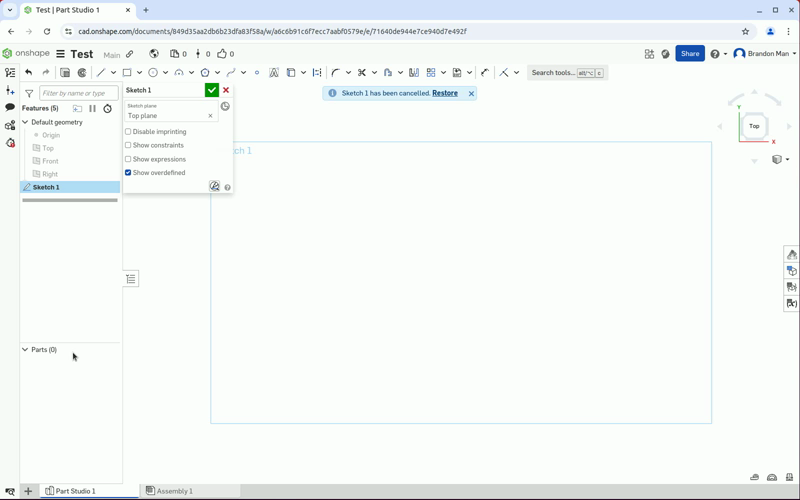
key(y)
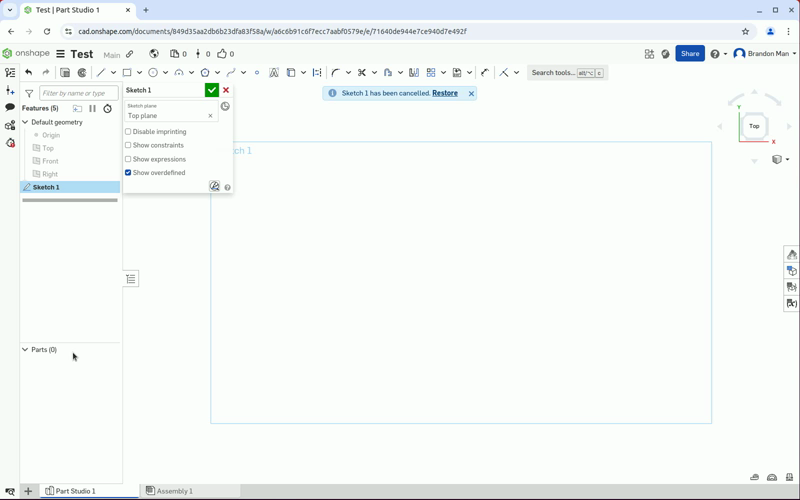
key(l)
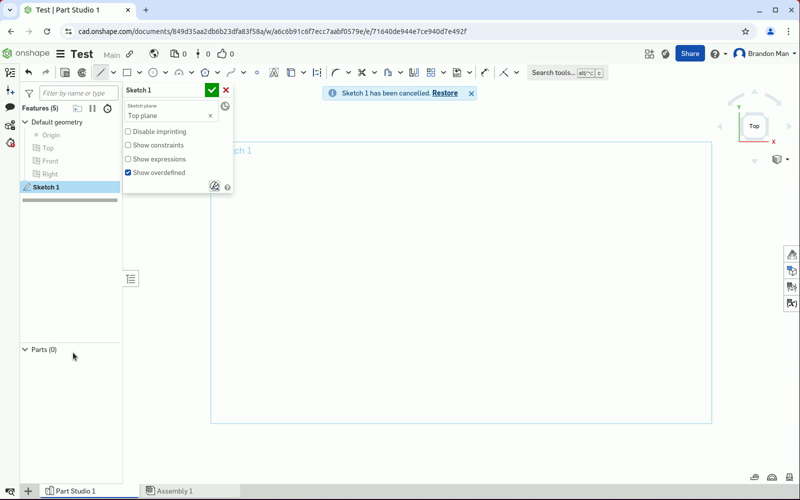
key_down(shift)
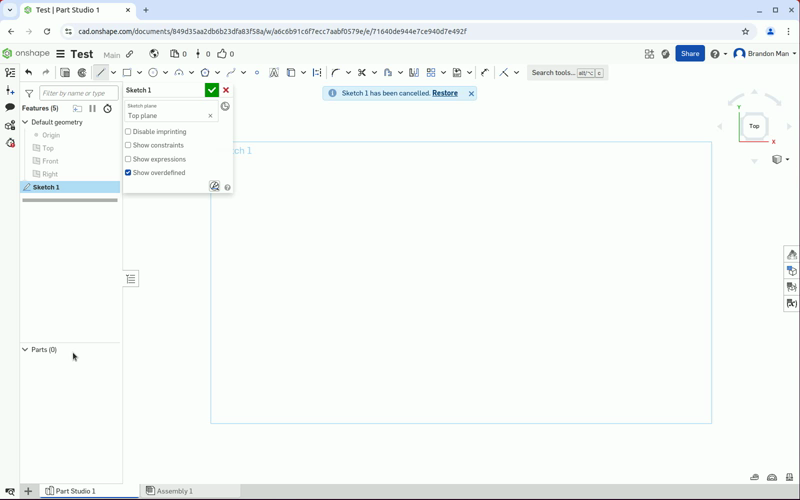
mouse_move(349, 282)
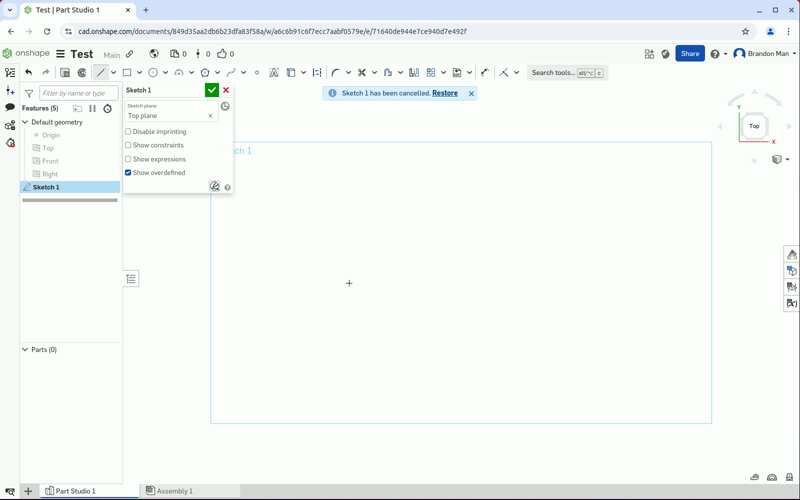
click(349, 282)
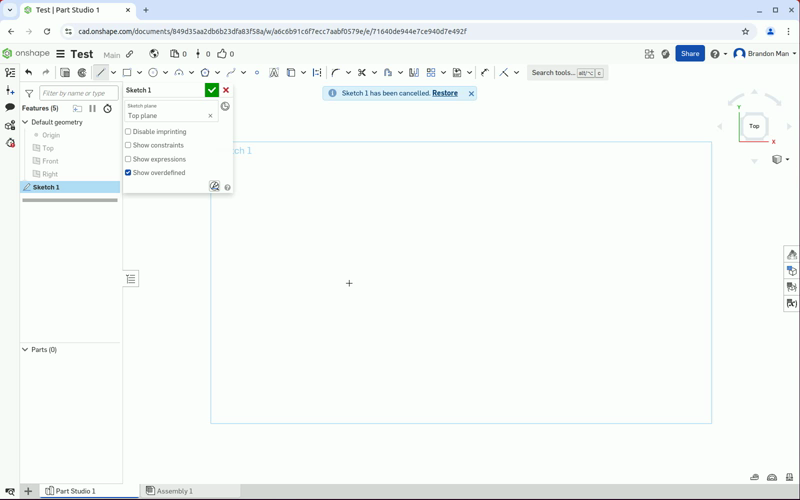
key_up(shift)
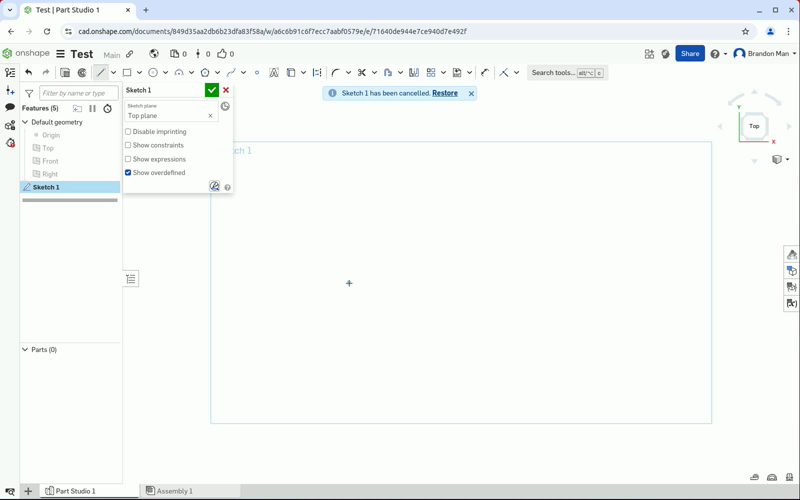
key_down(shift)
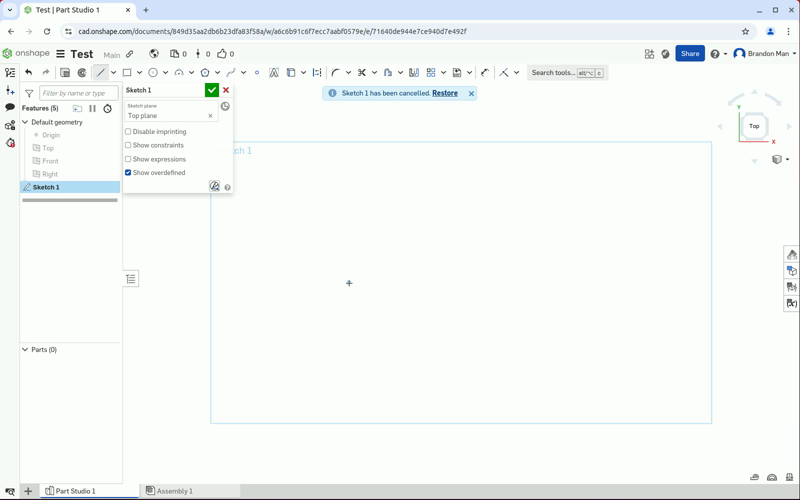
mouse_move(405, 378)
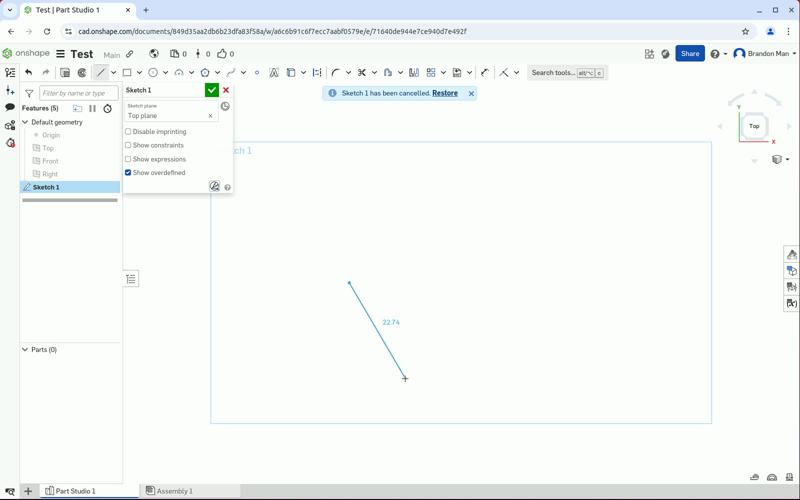
click(405, 378)
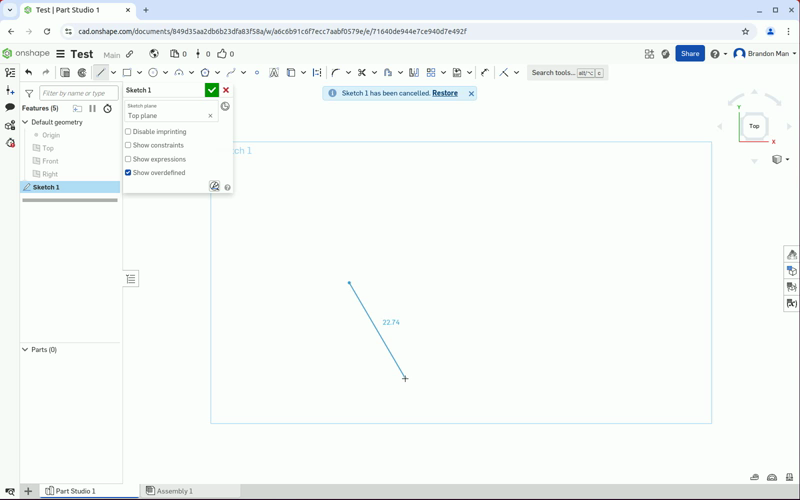
key_up(shift)
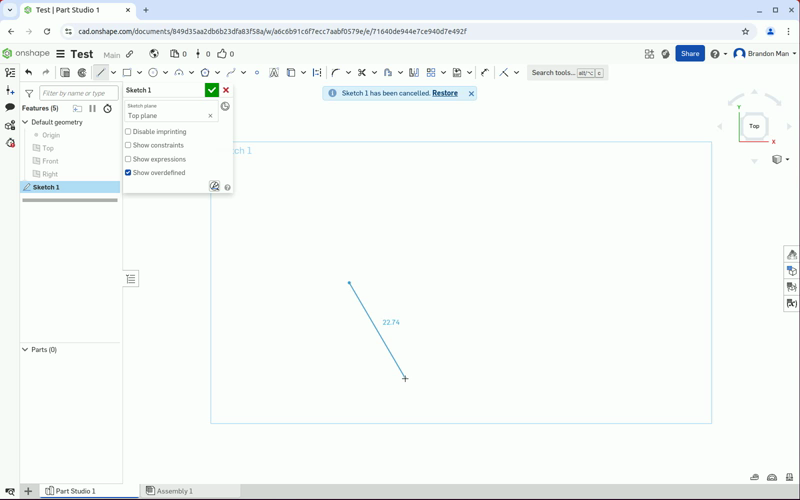
key_down(shift)
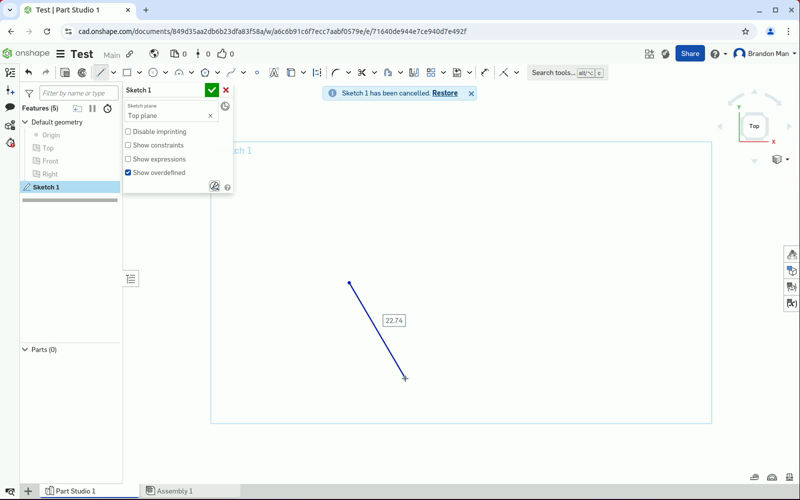
mouse_move(514, 378)
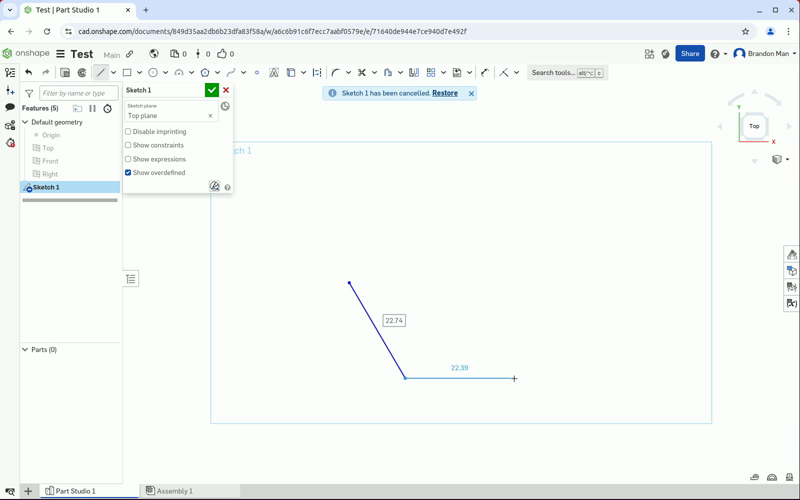
click(514, 378)
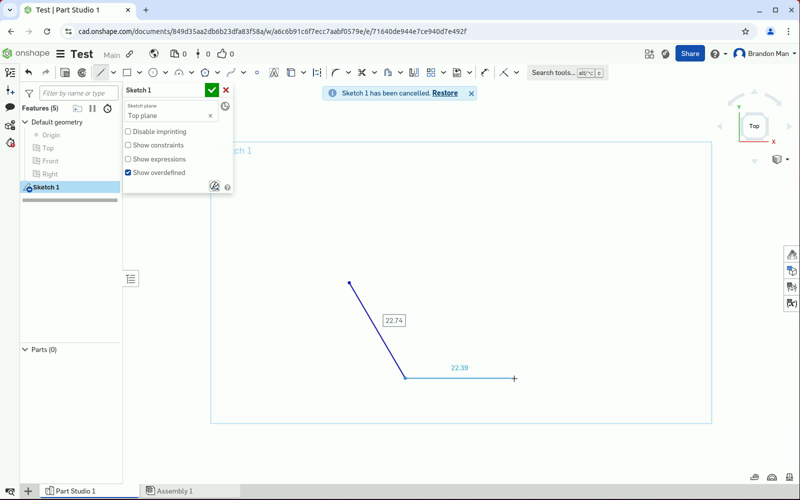
key_up(shift)
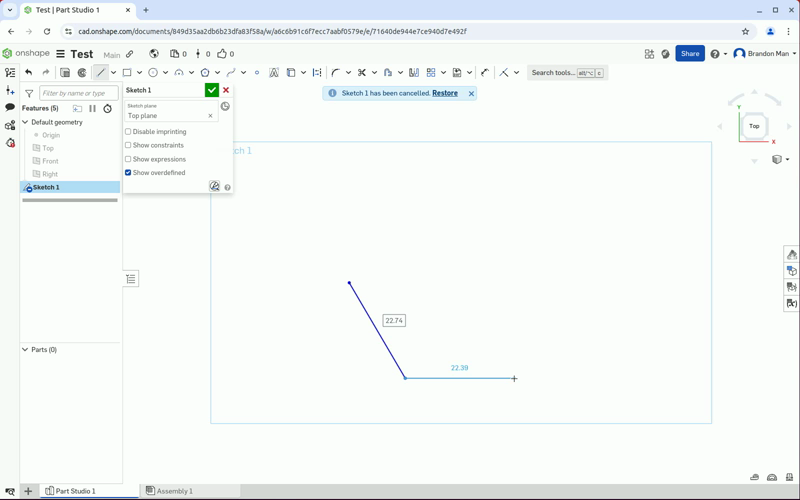
key_down(shift)
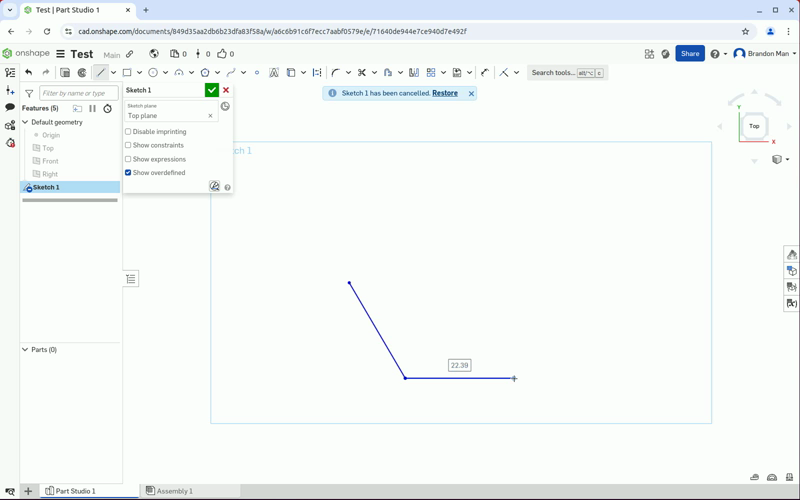
mouse_move(569, 282)
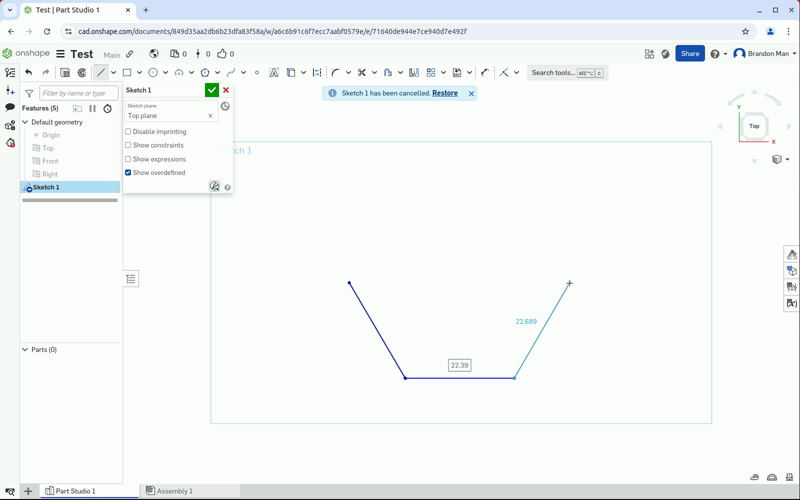
click(569, 282)
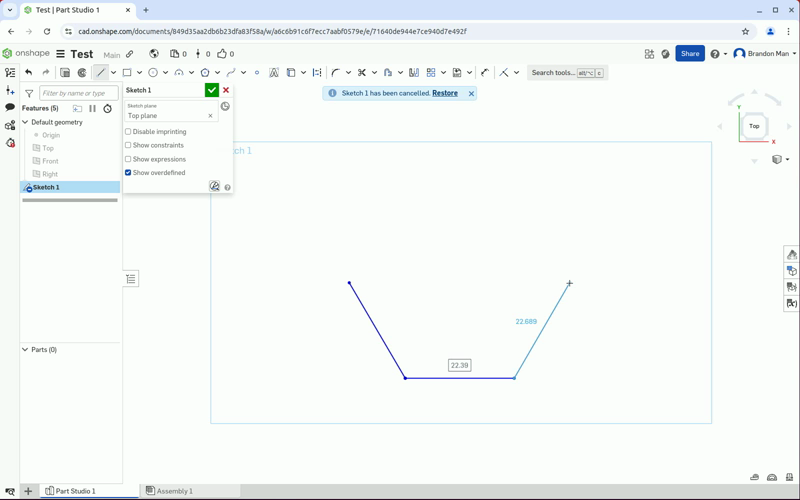
key_up(shift)
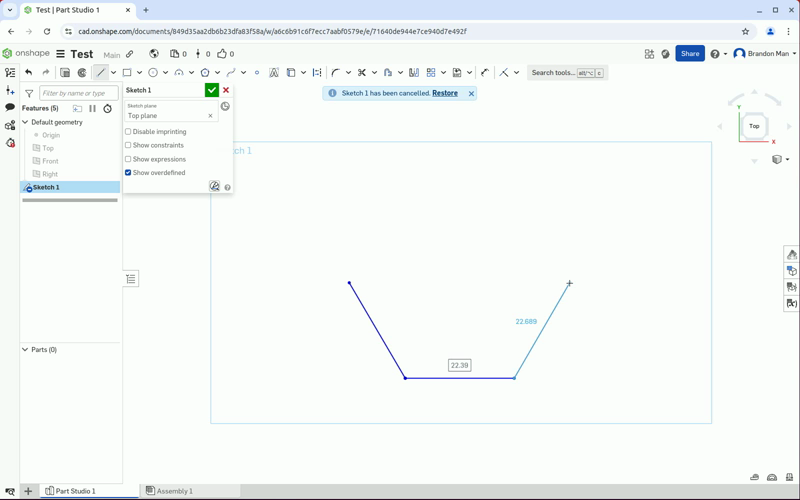
key_down(shift)
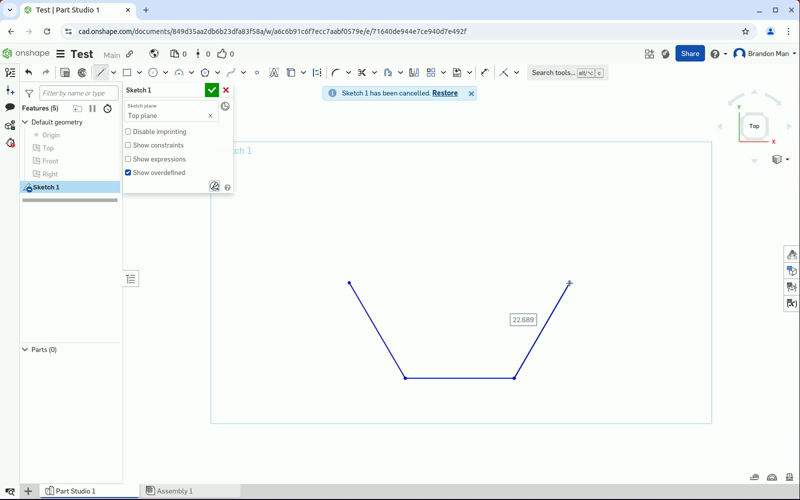
mouse_move(514, 187)
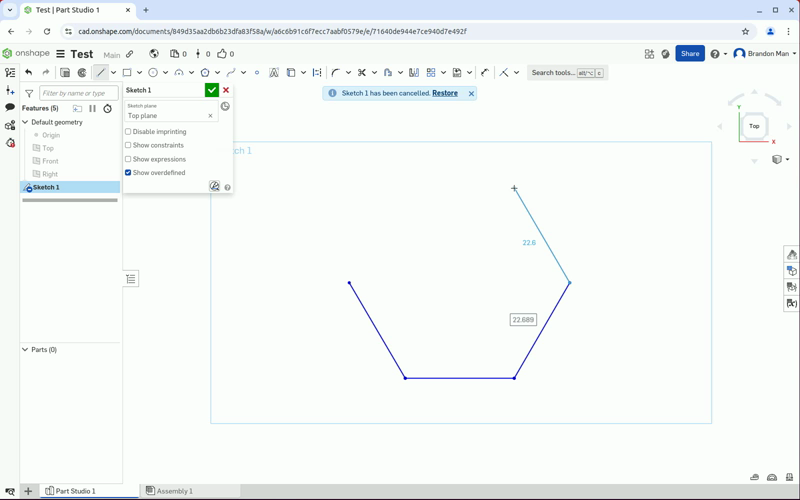
click(514, 187)
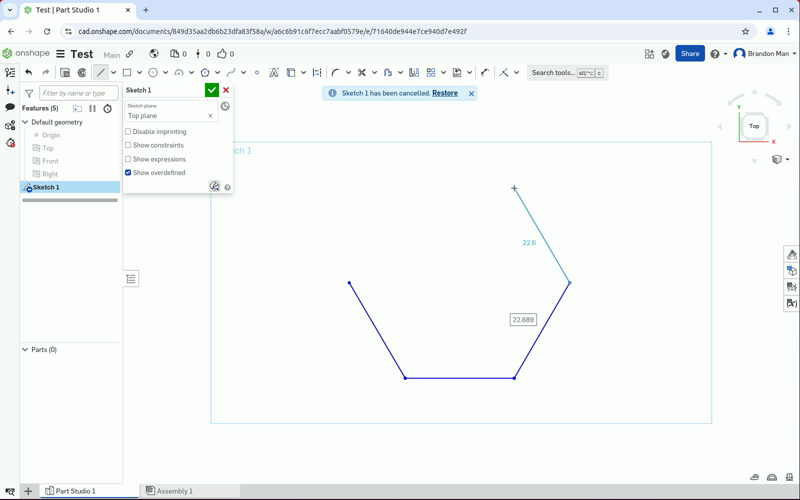
key_up(shift)
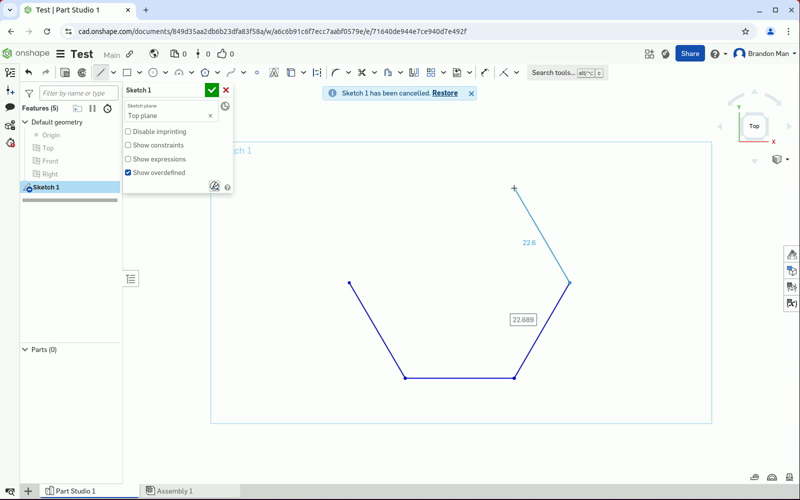
key_down(shift)
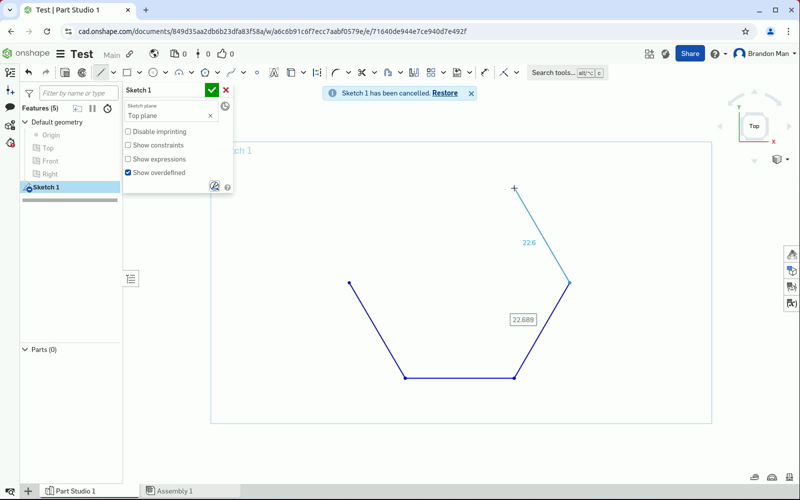
mouse_move(405, 187)
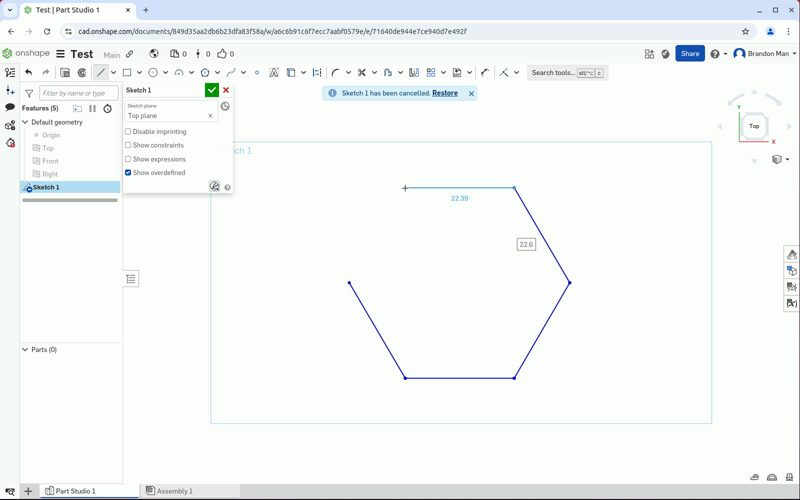
click(405, 187)
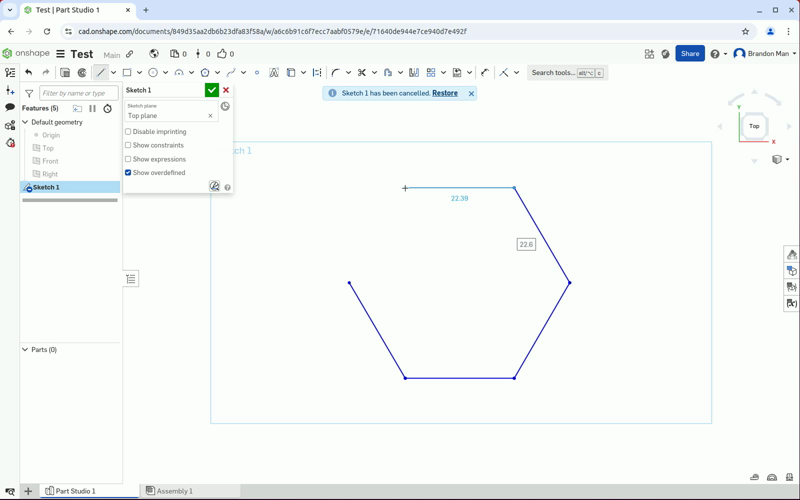
key_up(shift)
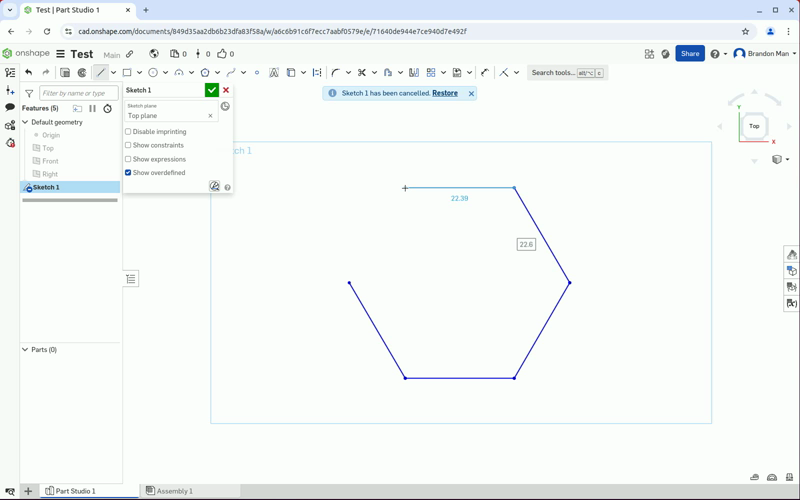
key_down(shift)
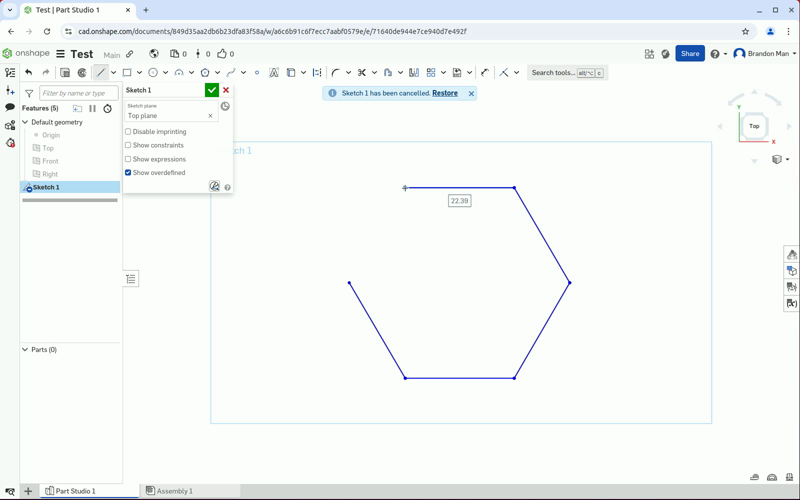
mouse_move(349, 282)
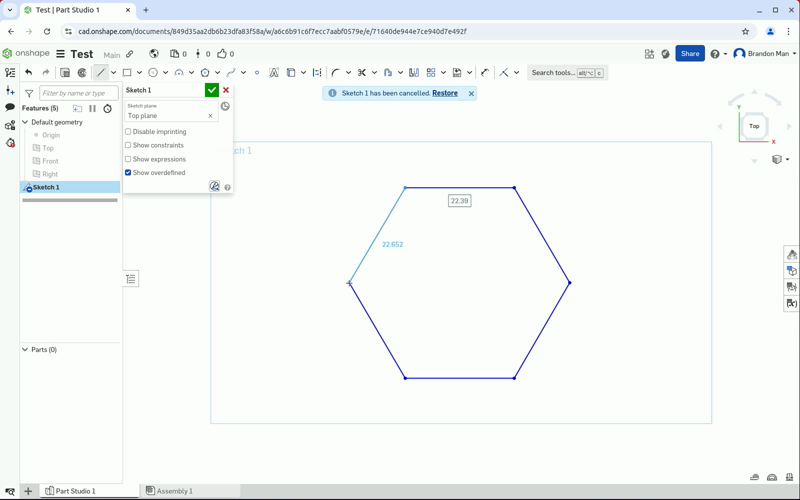
key_up(shift)
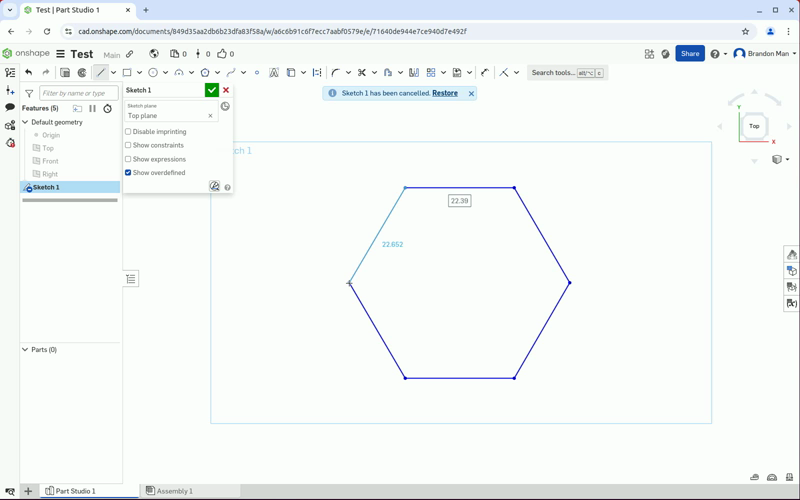
click(349, 282)
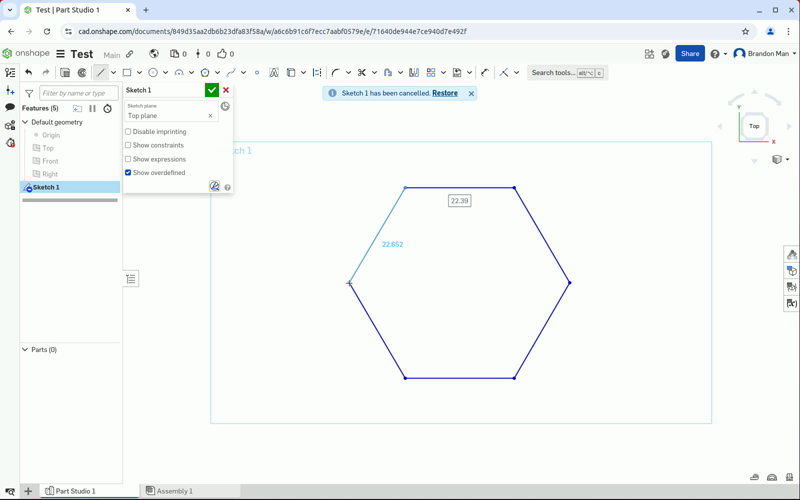
key(esc)
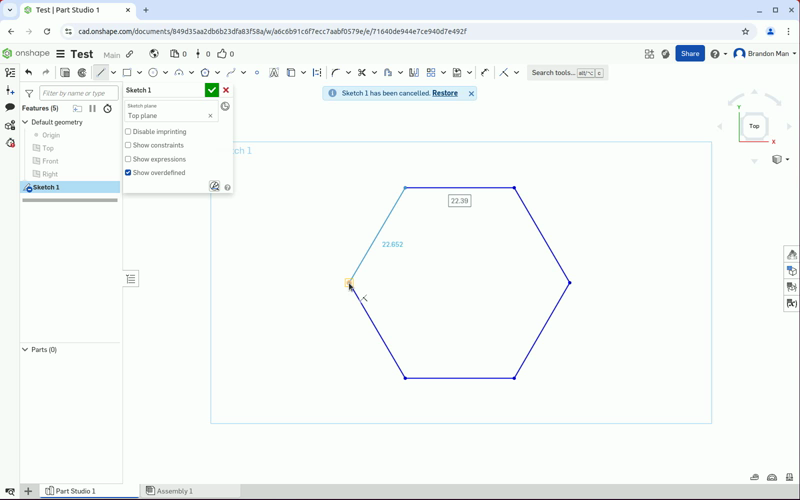
mouse_move(481, 356)
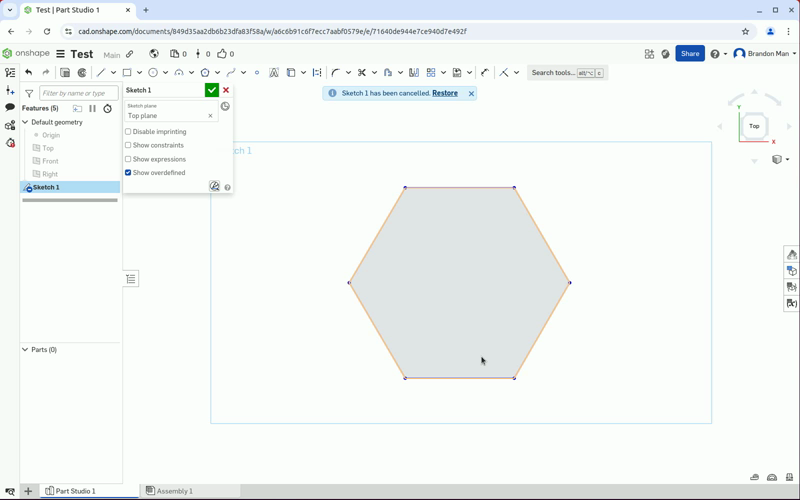
click(481, 356)
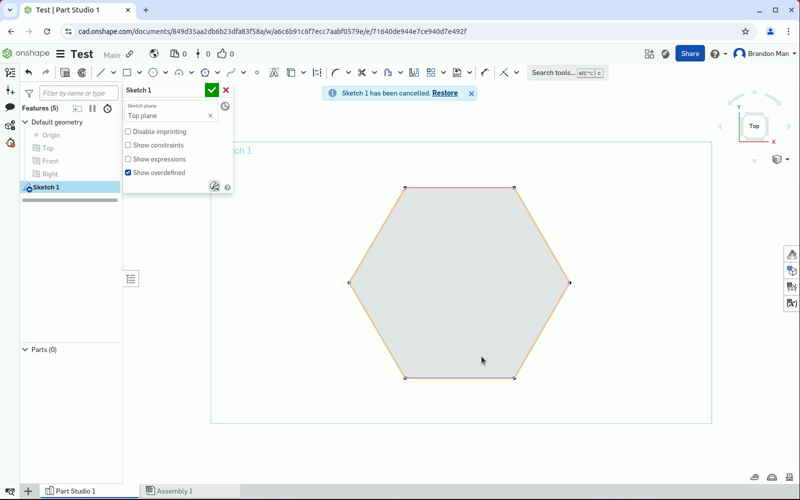
mouse_move(73, 352)
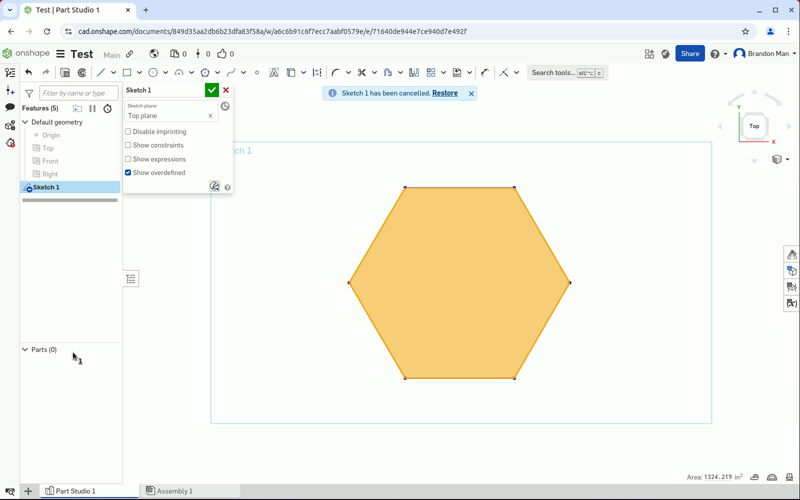
key(shift+y)
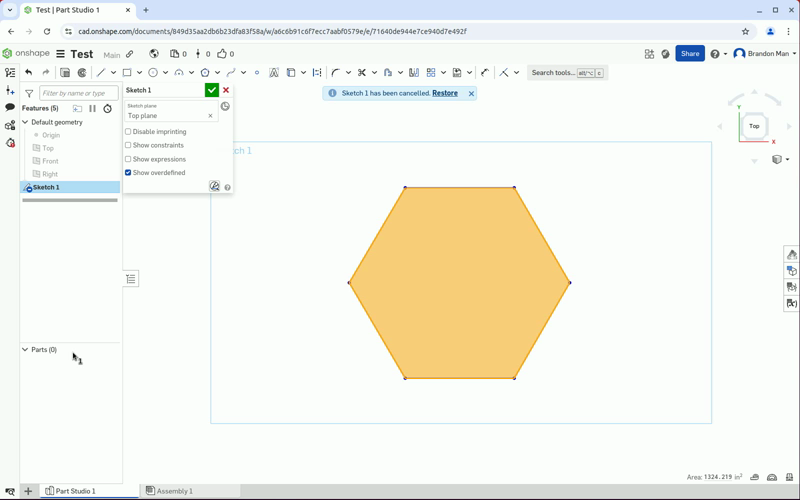
key(shift+e)
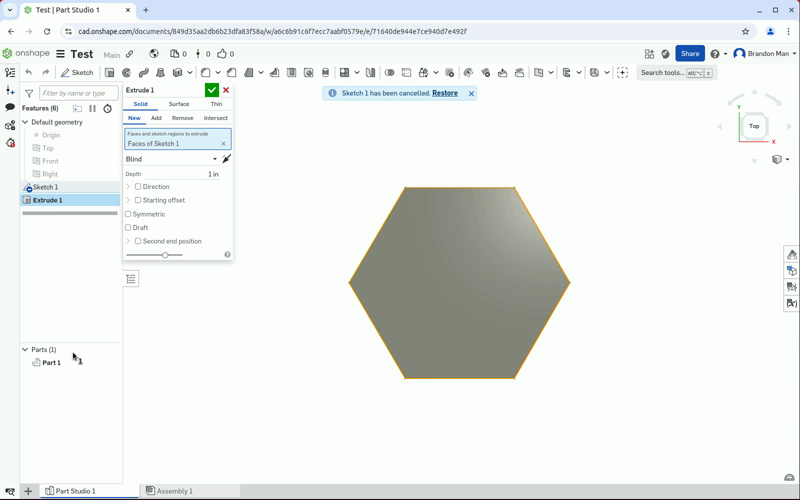
mouse_move(143, 106)
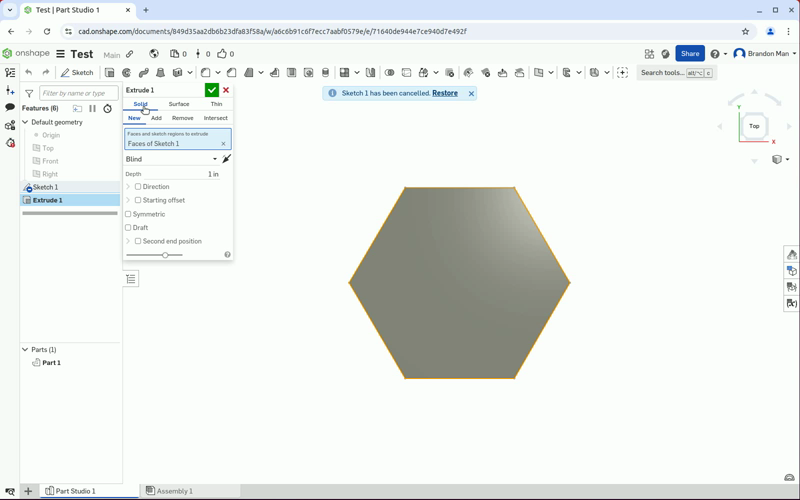
click(143, 106)
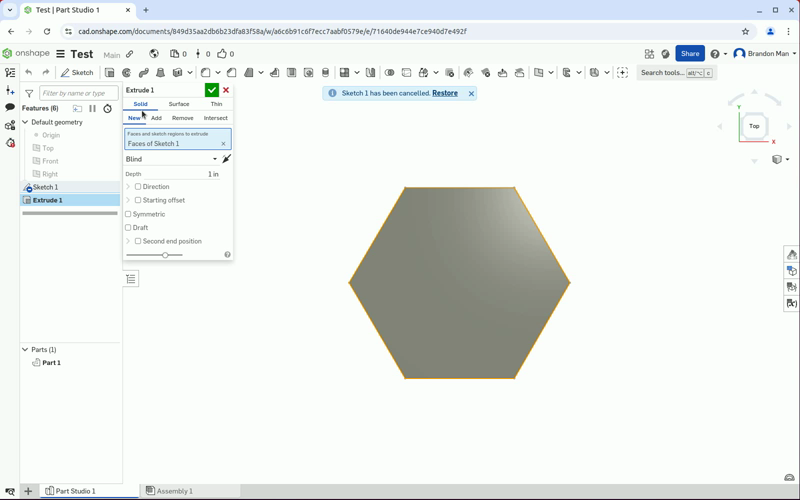
mouse_move(137, 120)
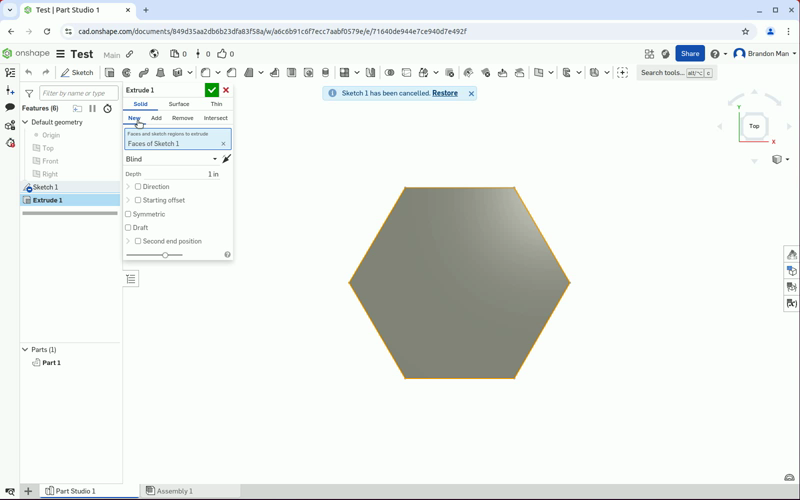
click(137, 120)
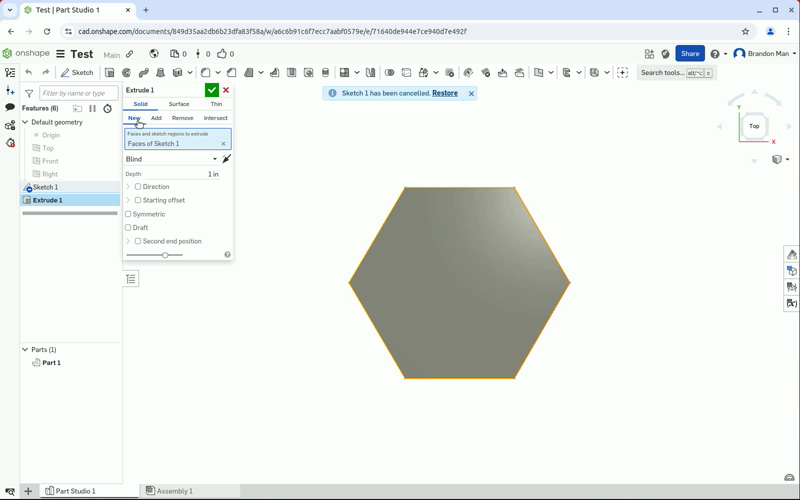
key(tab, 4)
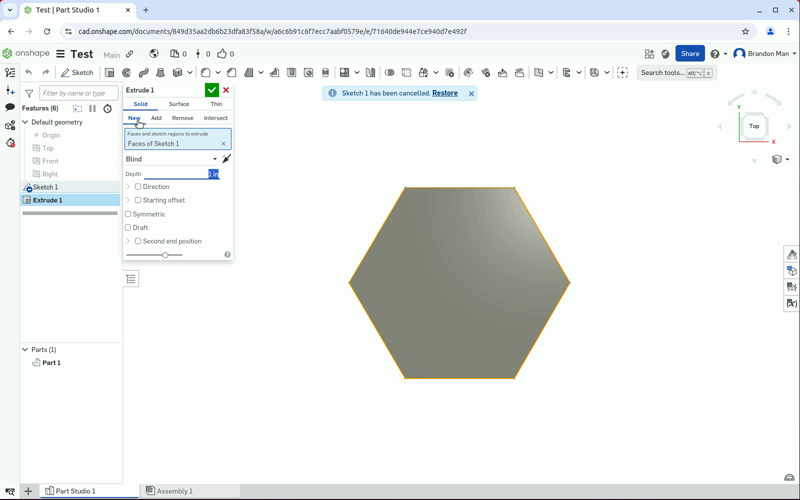
text(15.405)
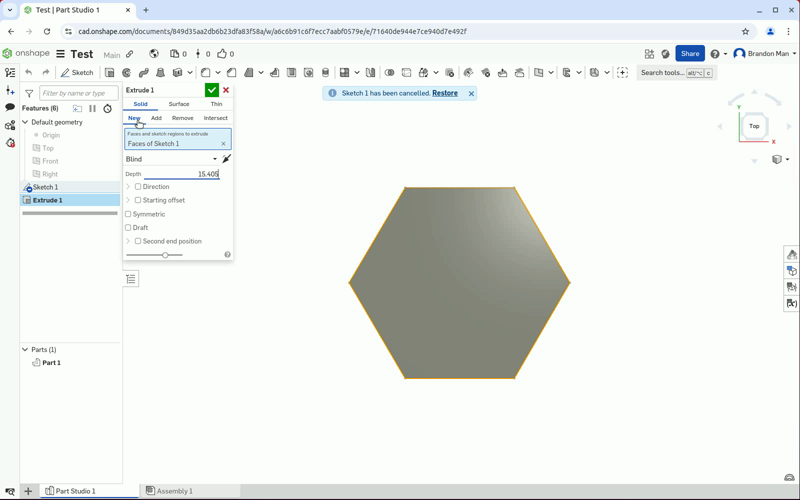
key(enter)
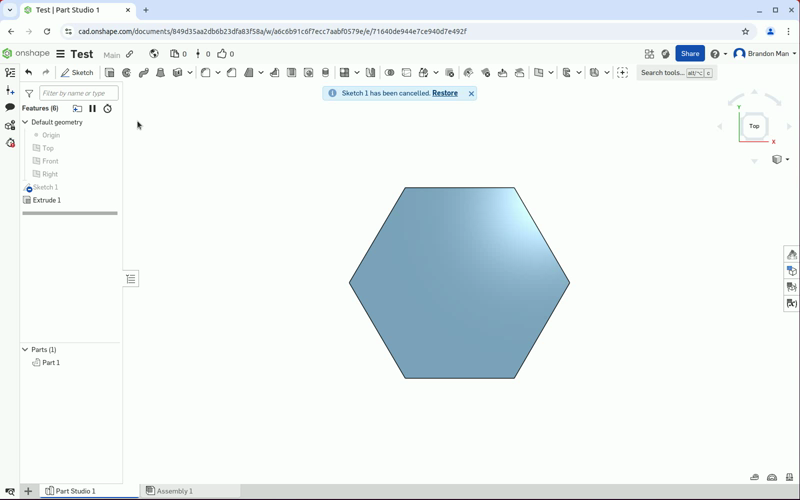
key(shift+h)
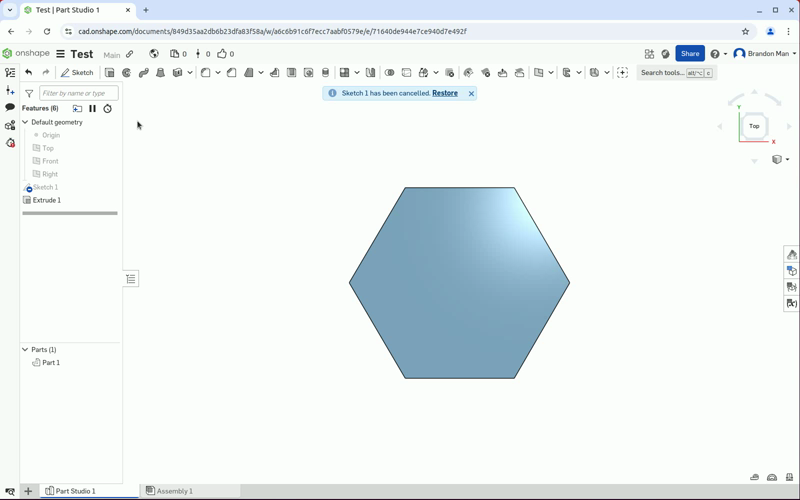
key(shift+h)
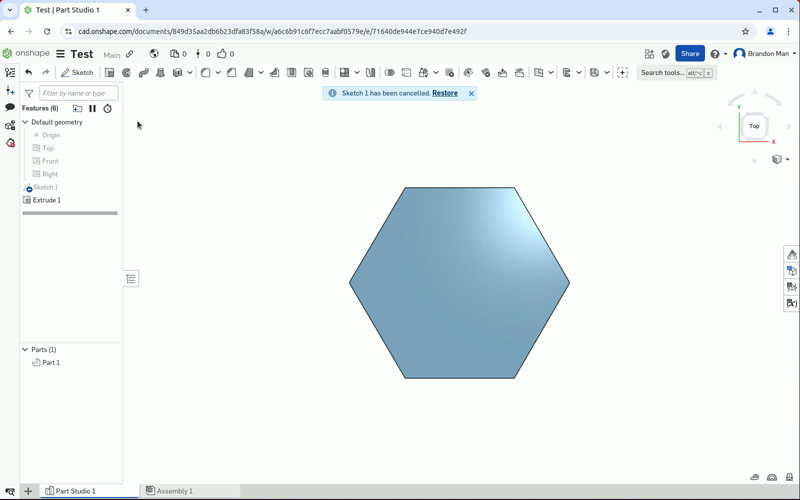
mouse_move(73, 189)
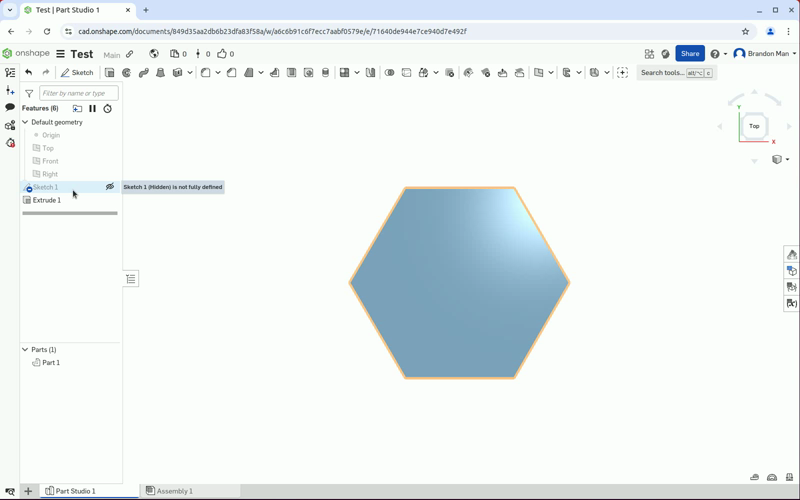
click(73, 189)
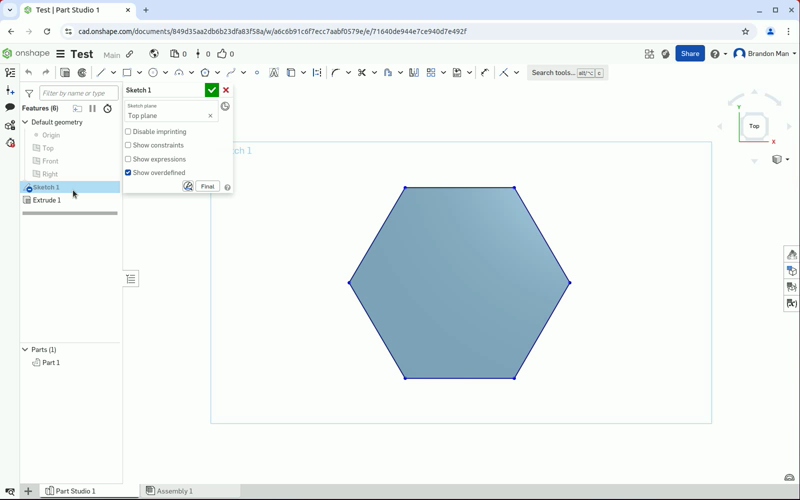
mouse_move(229, 92)
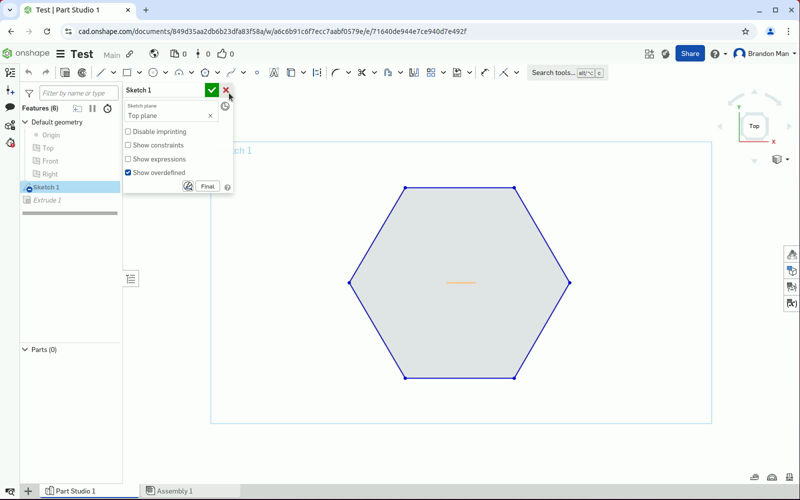
click(229, 92)
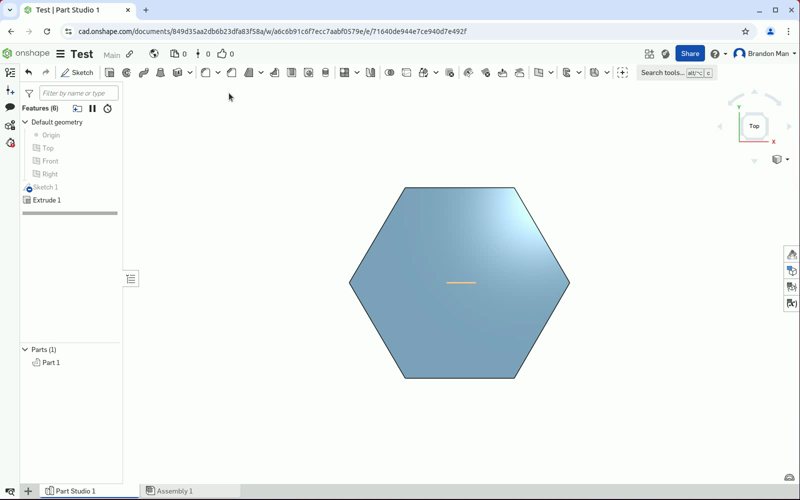
mouse_move(541, 75)
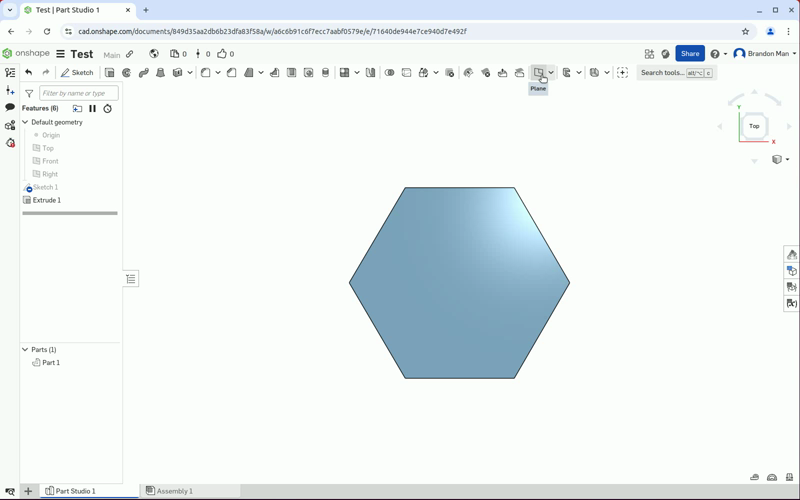
click(541, 75)
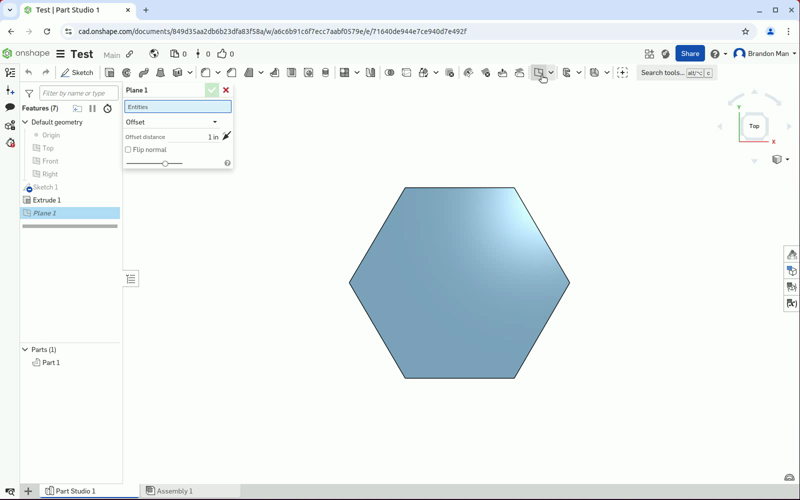
mouse_move(73, 150)
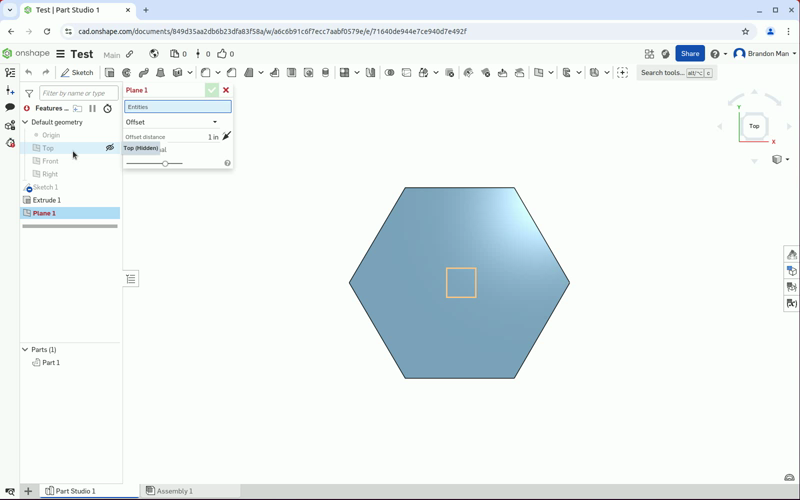
click(73, 150)
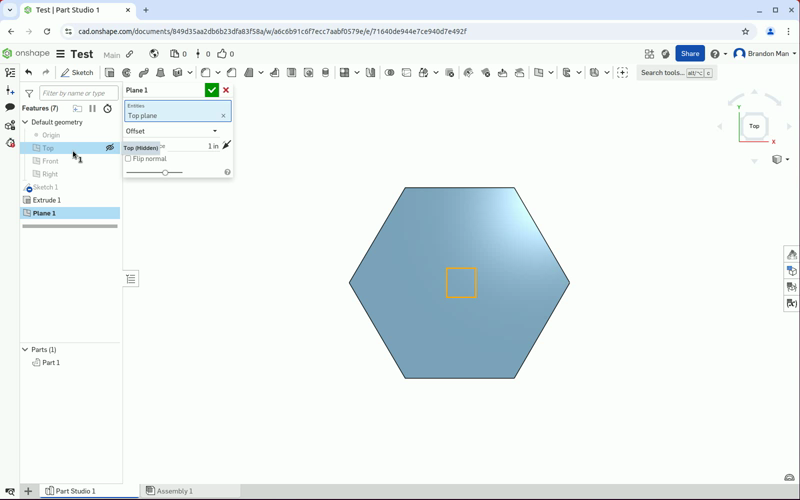
key(tab, 2)
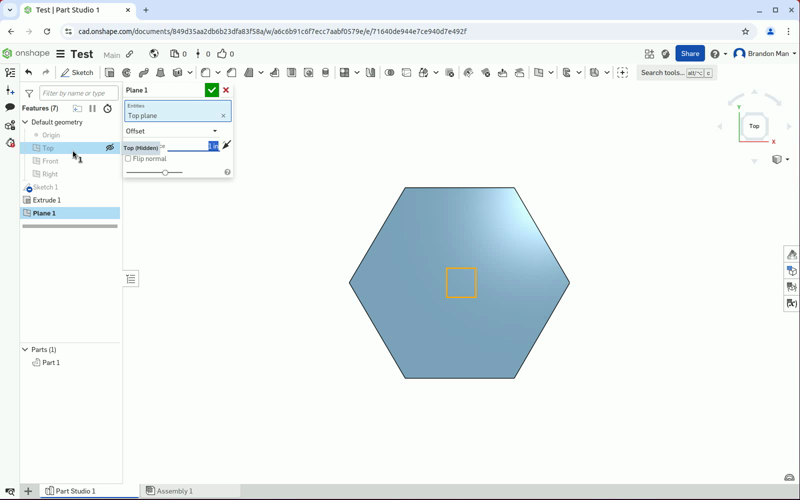
text(15.405)
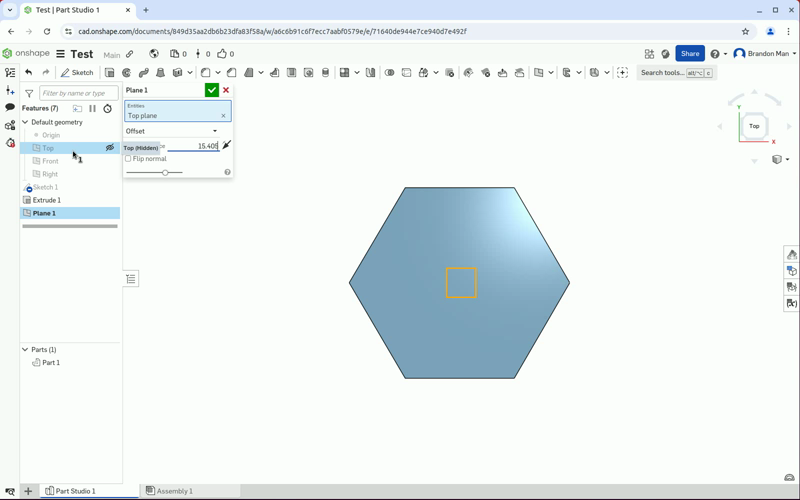
key(enter, 2)
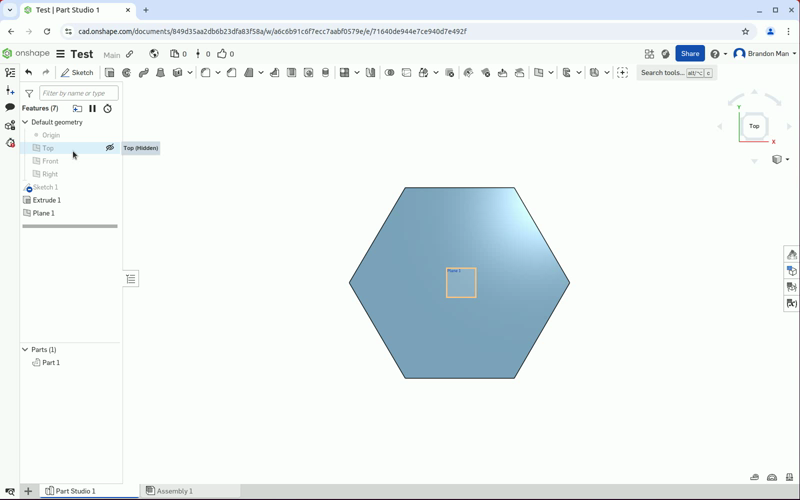
key(shift+s)
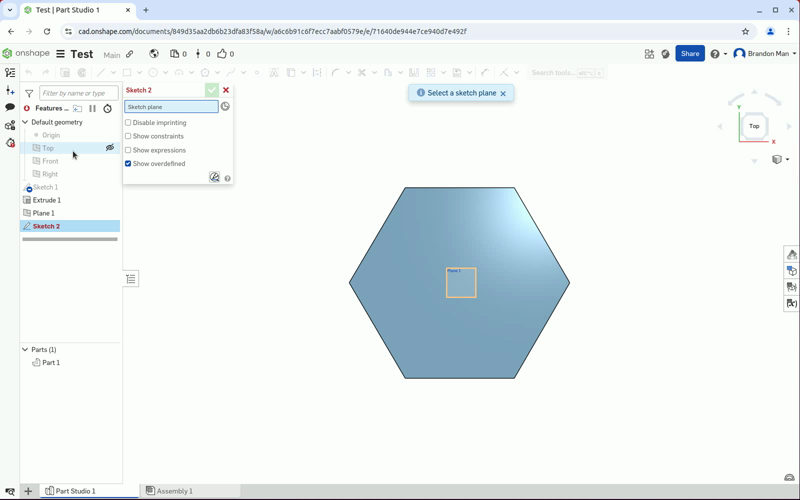
mouse_move(73, 215)
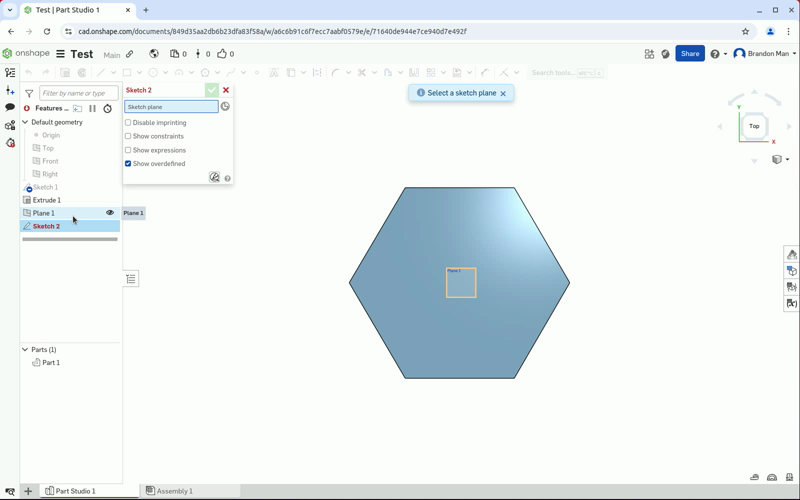
click(73, 215)
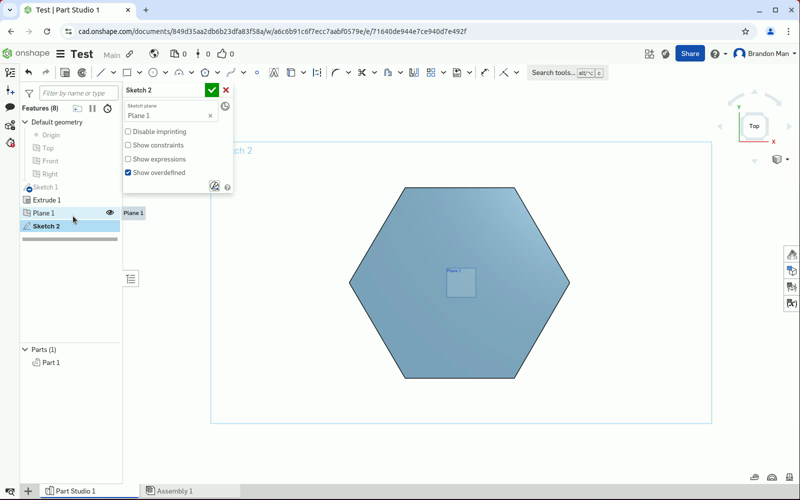
mouse_move(73, 352)
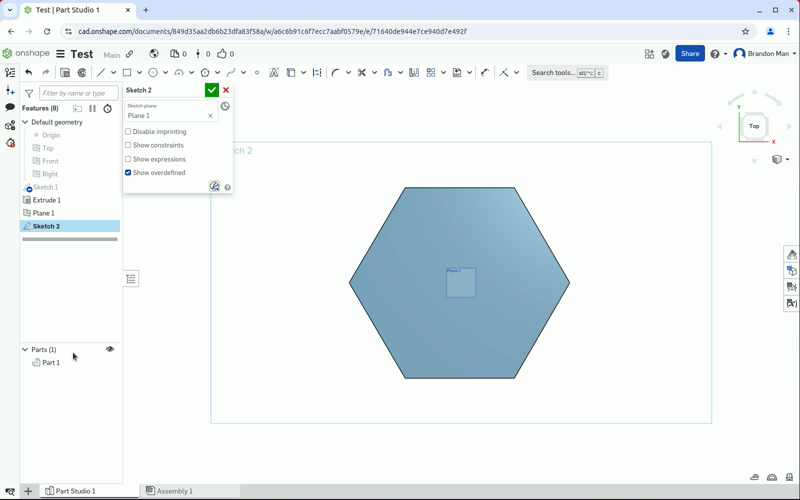
key(y)
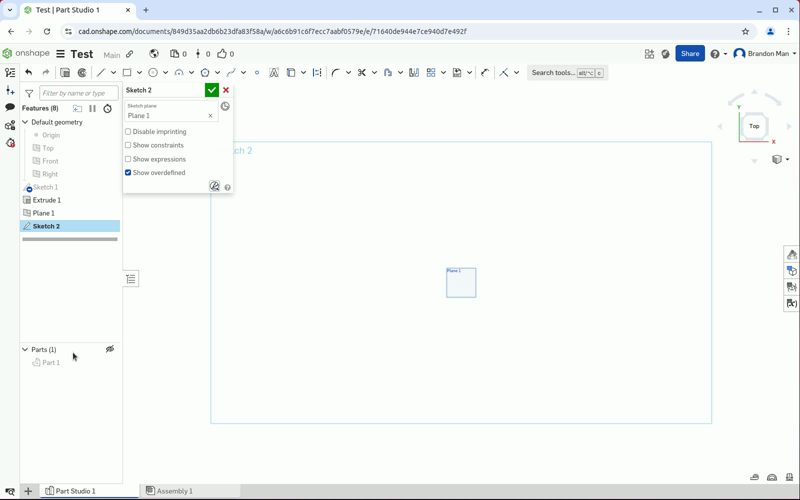
key(c)
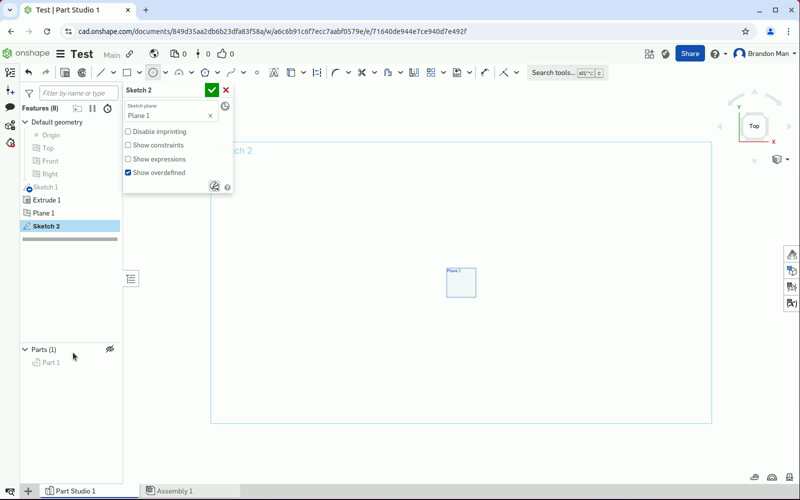
key_down(shift)
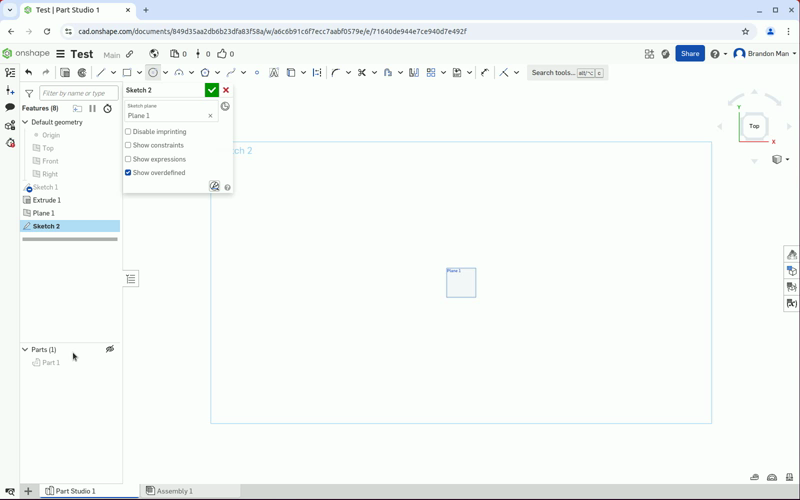
mouse_move(461, 282)
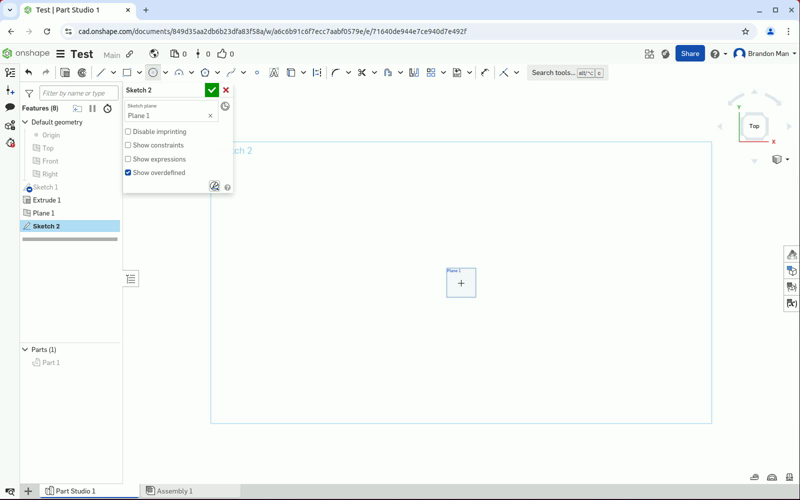
click(461, 282)
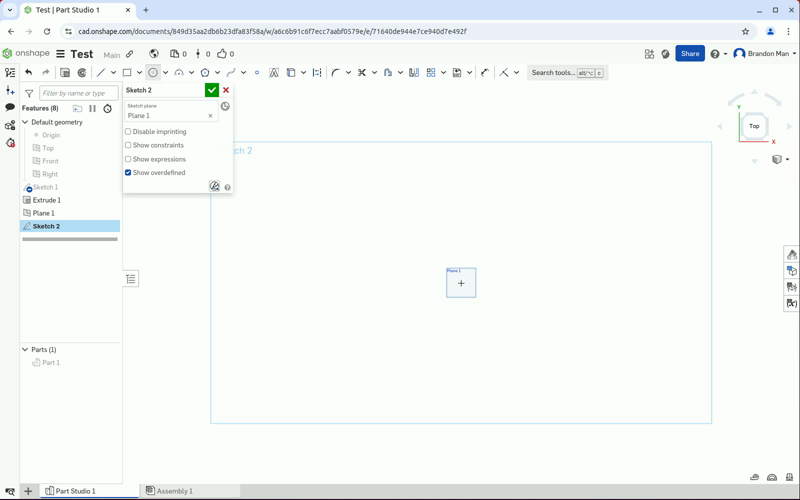
key_up(shift)
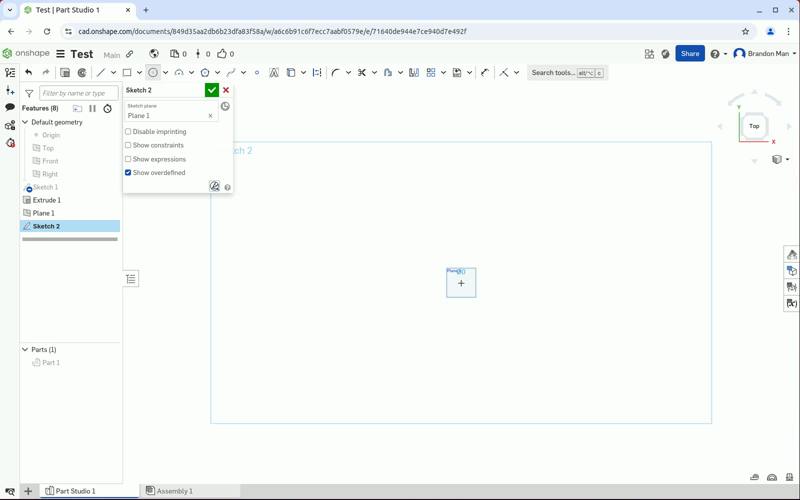
mouse_move(552, 282)
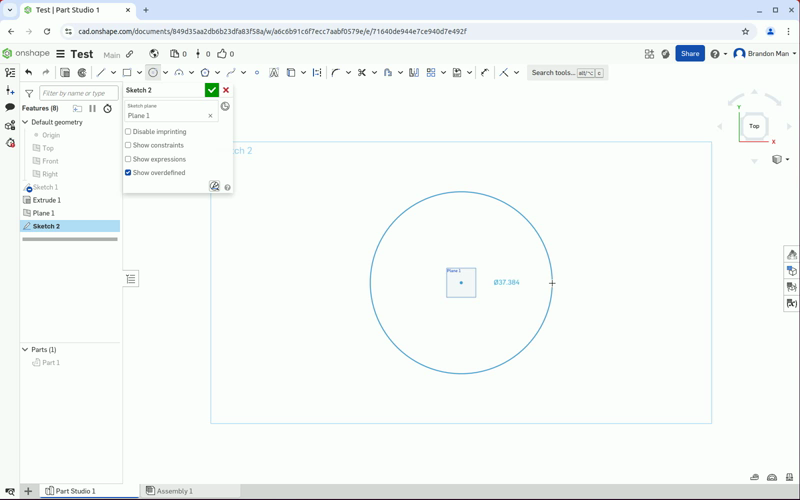
click(552, 282)
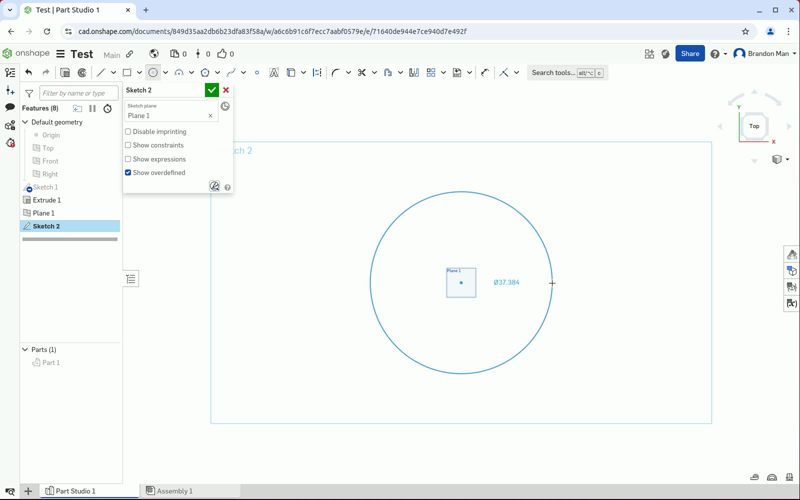
key(esc)
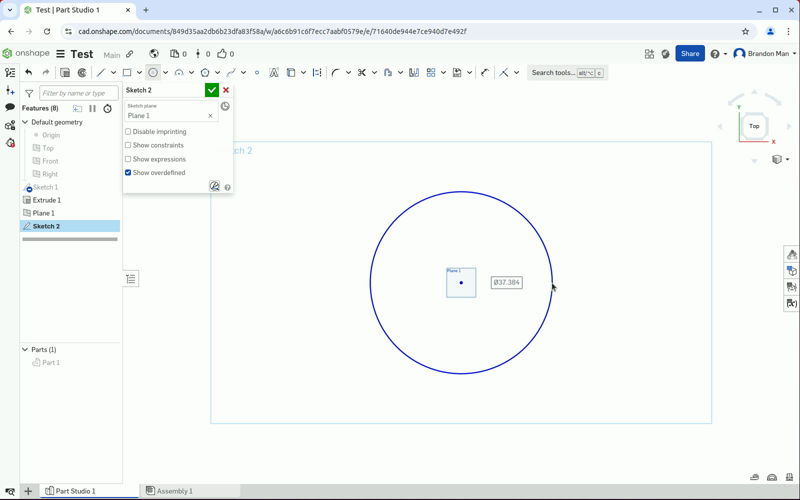
mouse_move(465, 239)
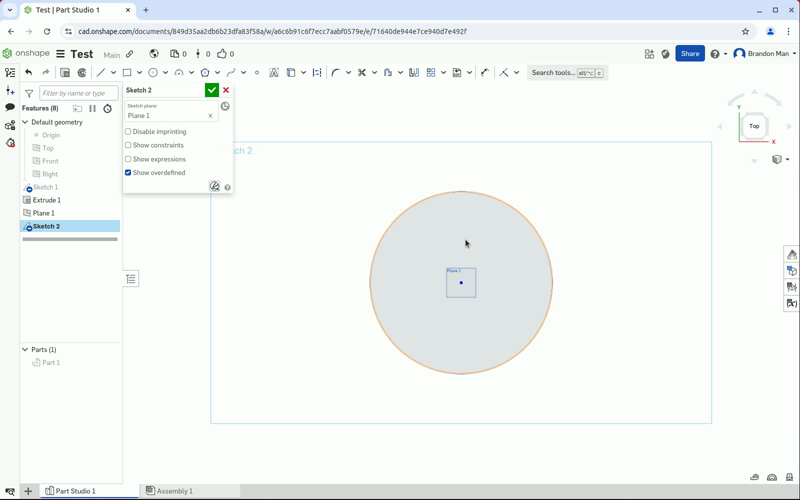
click(465, 239)
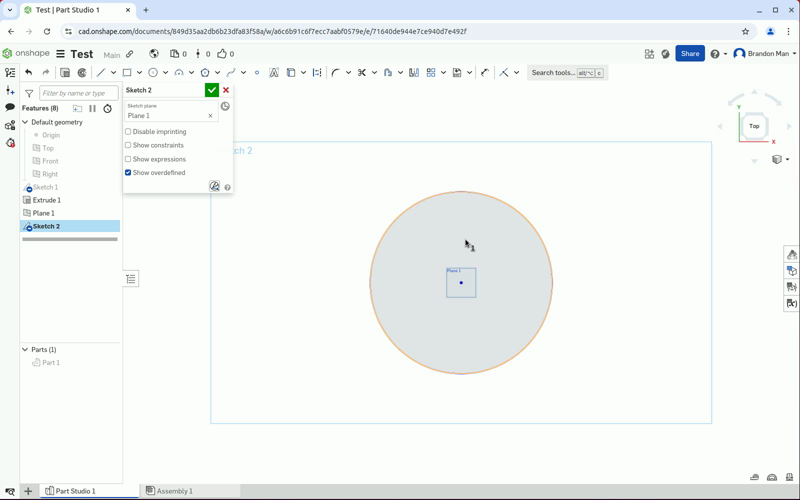
mouse_move(73, 352)
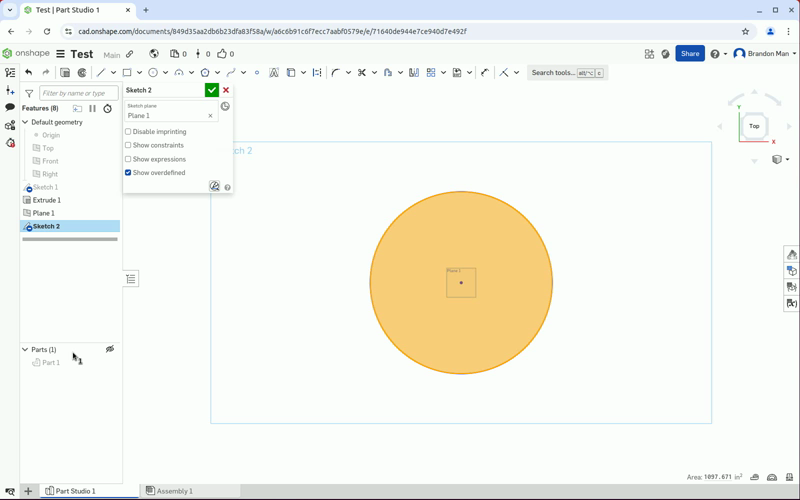
key(shift+y)
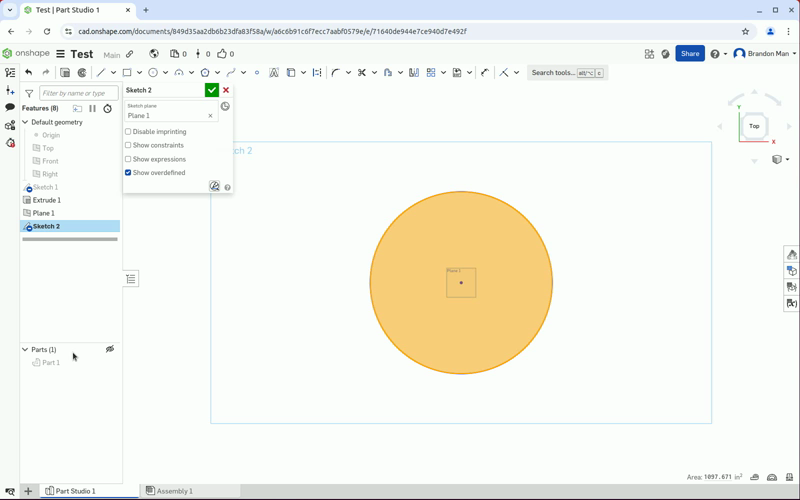
key(shift+e)
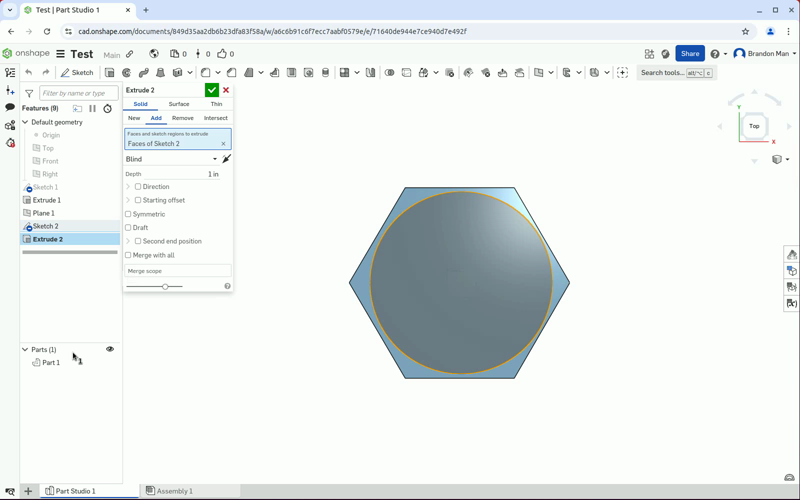
mouse_move(143, 106)
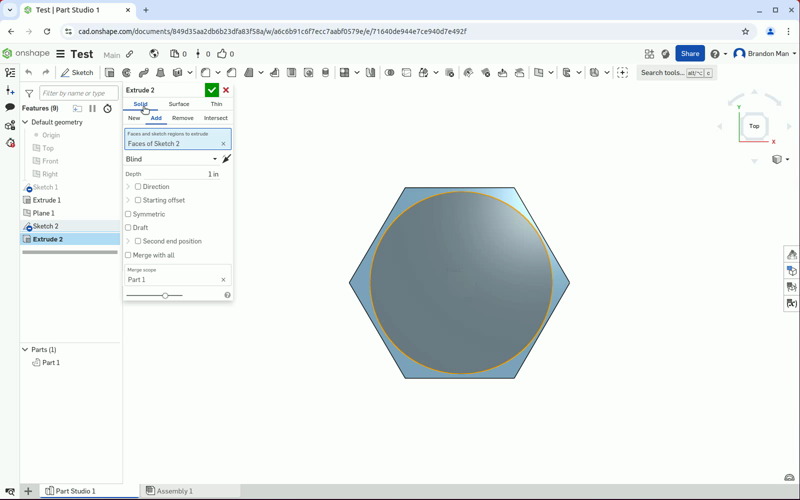
click(143, 106)
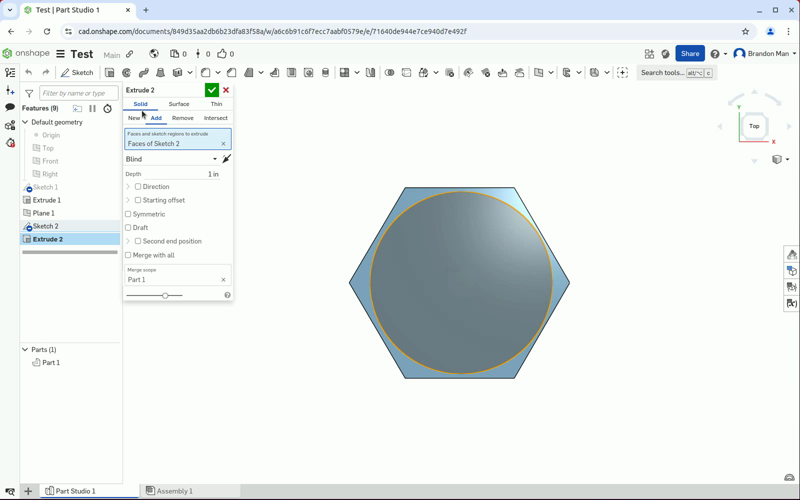
mouse_move(137, 120)
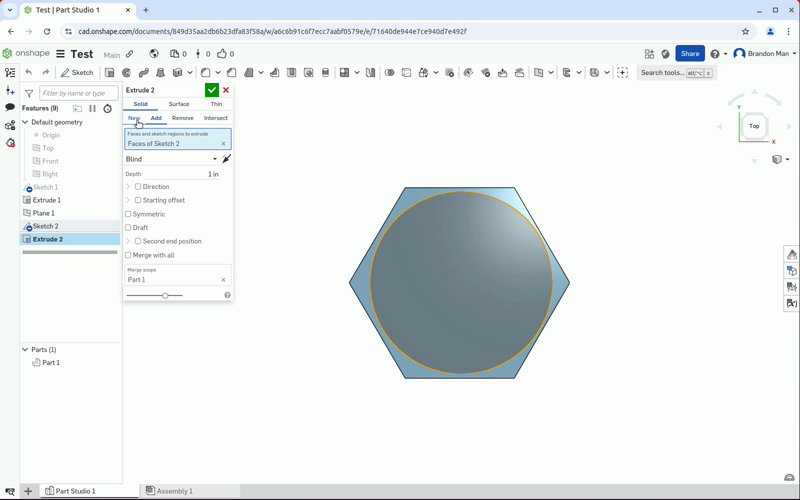
click(137, 120)
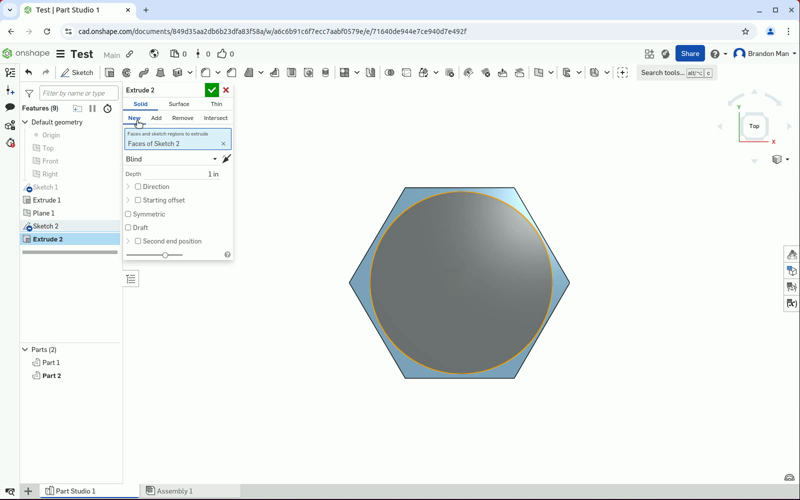
key(tab, 4)
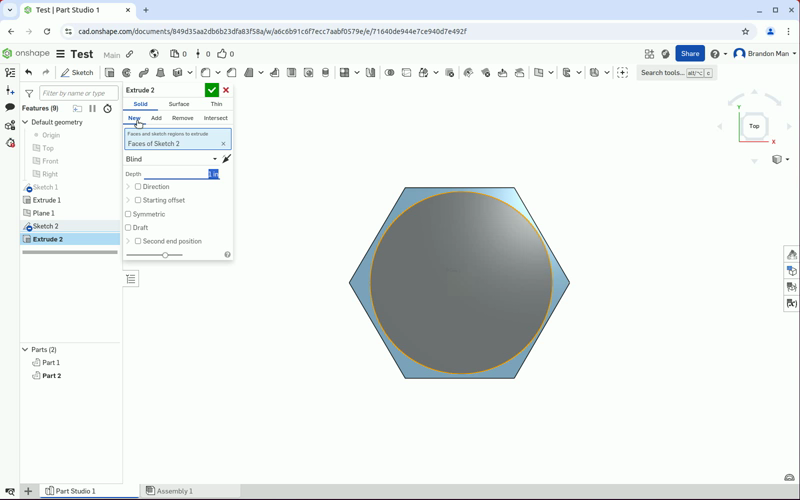
text(7.703)
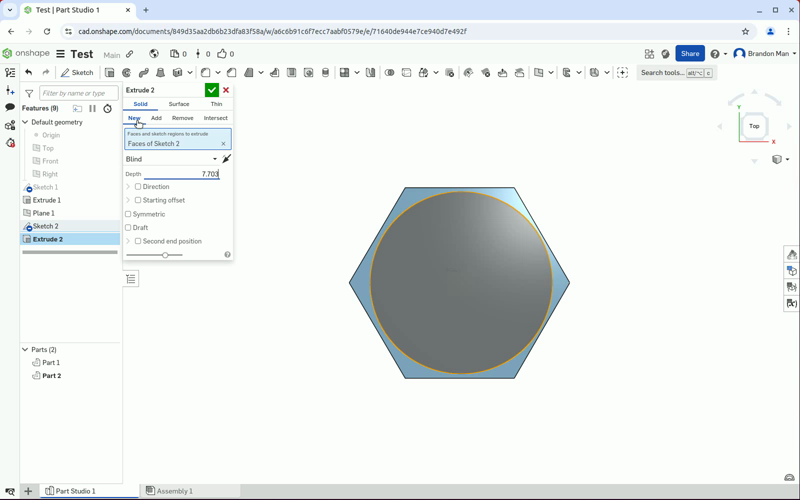
key(enter)
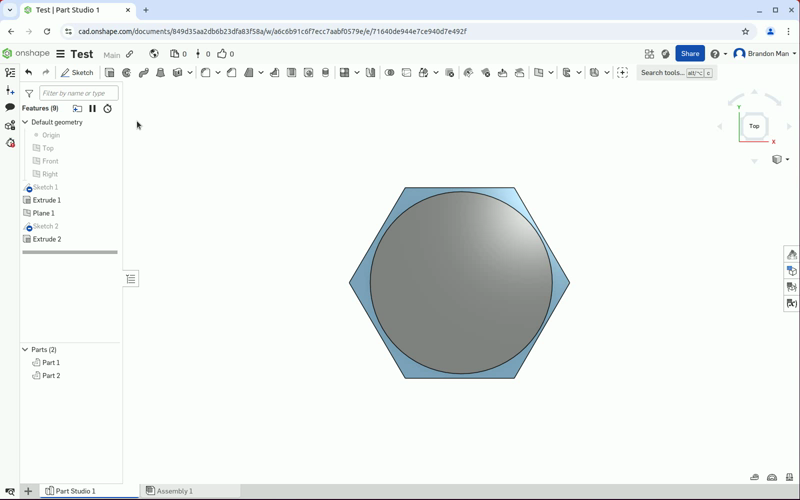
key(shift+h)
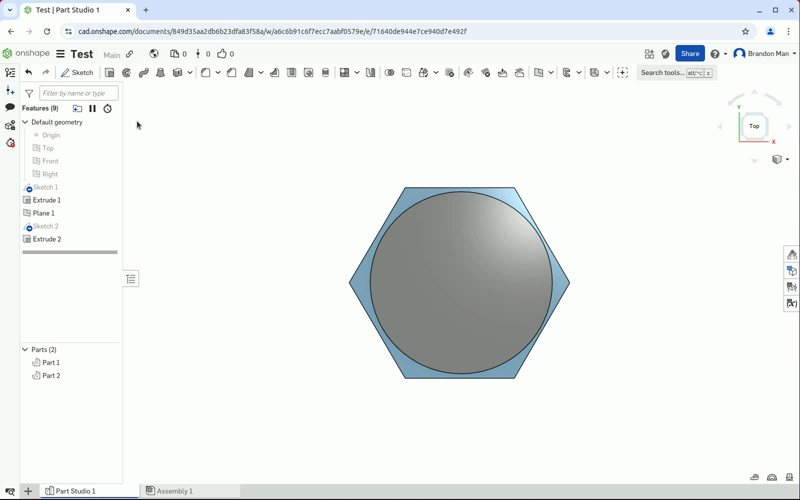
key(shift+h)
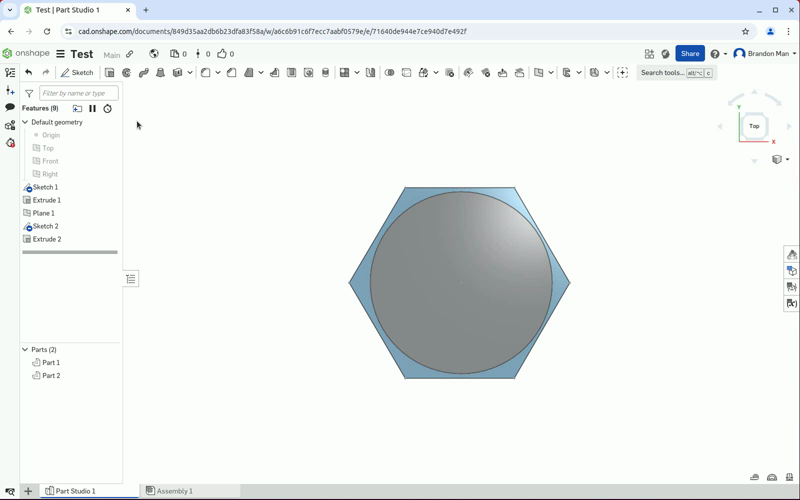
key(shift+7)
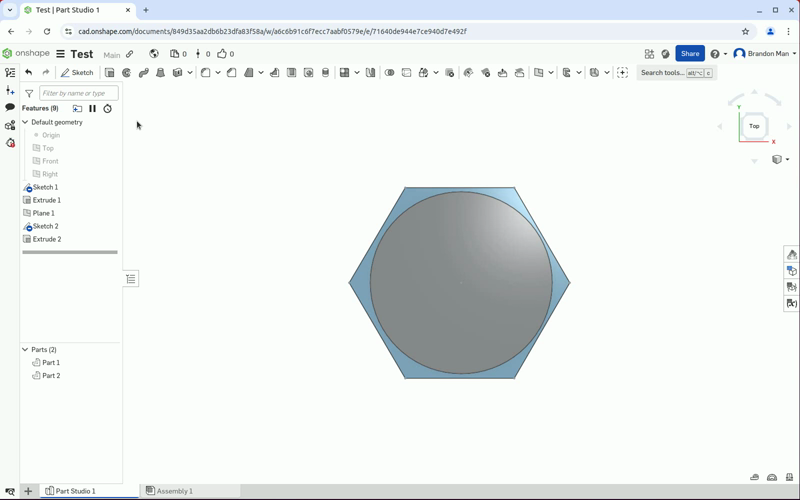
key(up, 3)
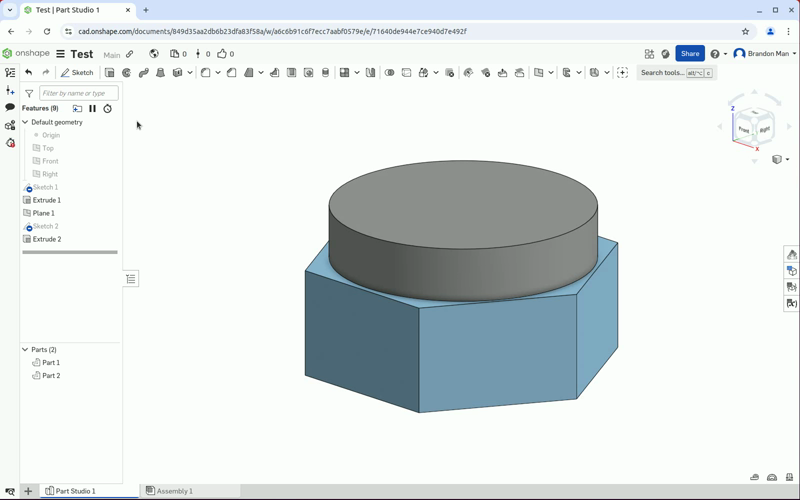
key(left, 3)
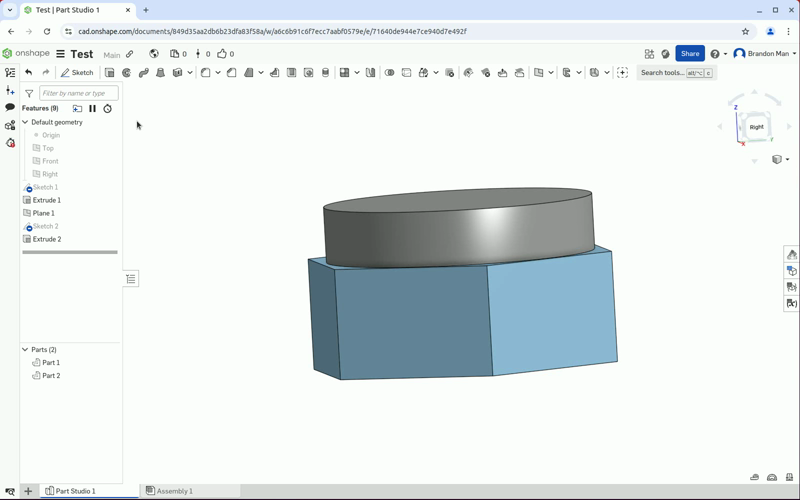
key(right, 3)
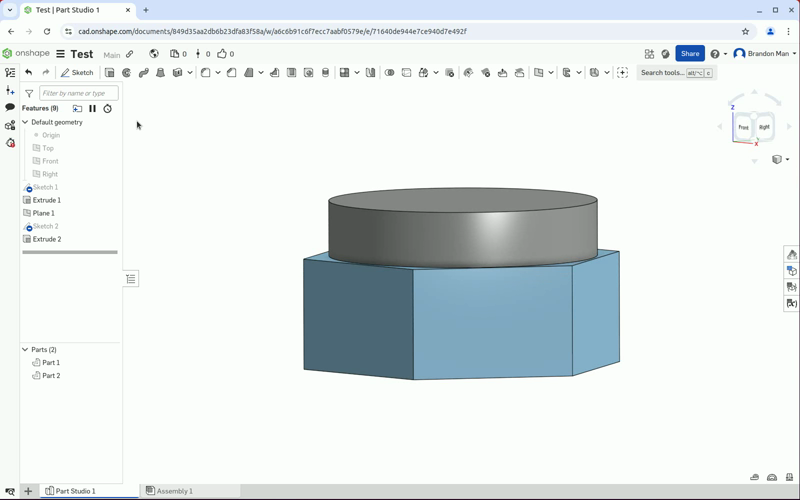
key(down, 3)
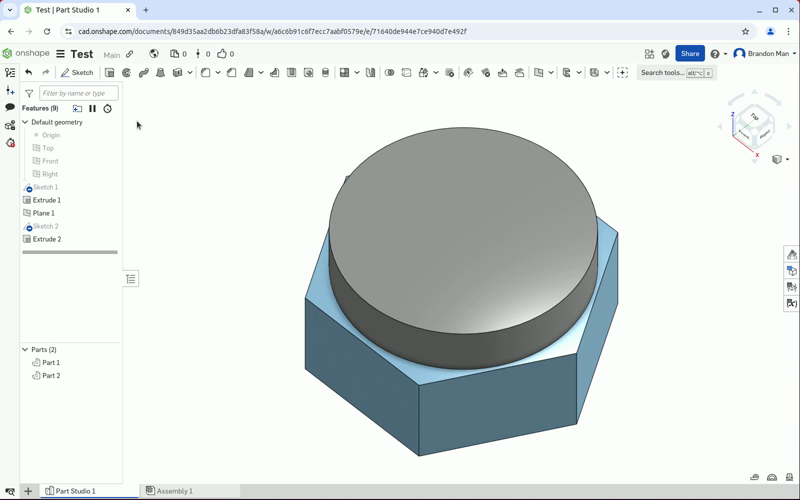
mouse_move(73, 189)
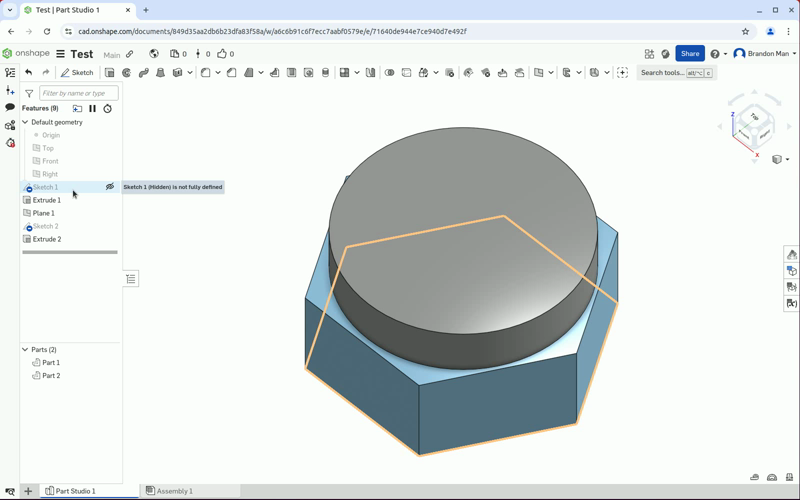
click(73, 189)